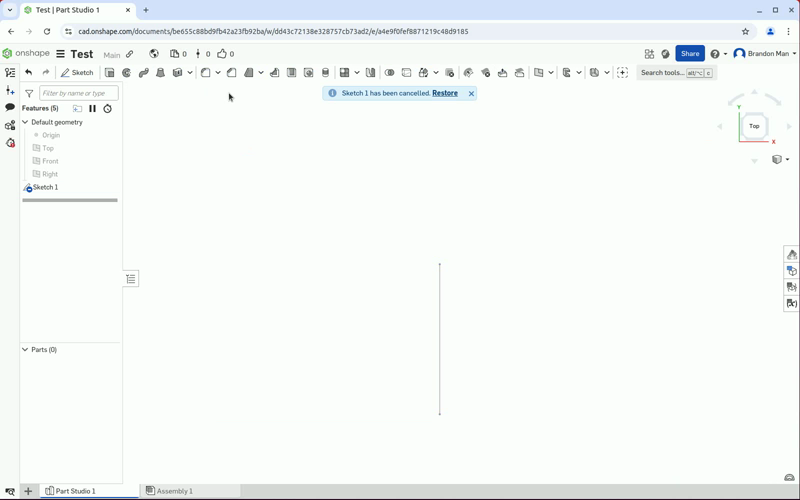
key(shift+h)
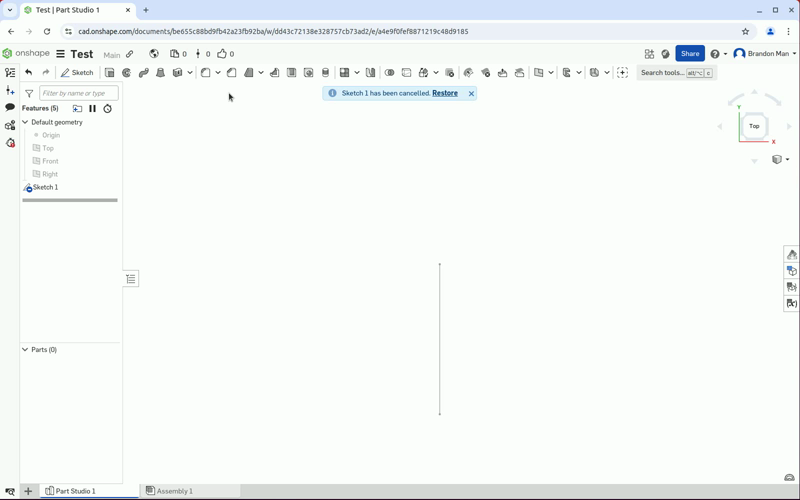
key(shift+s)
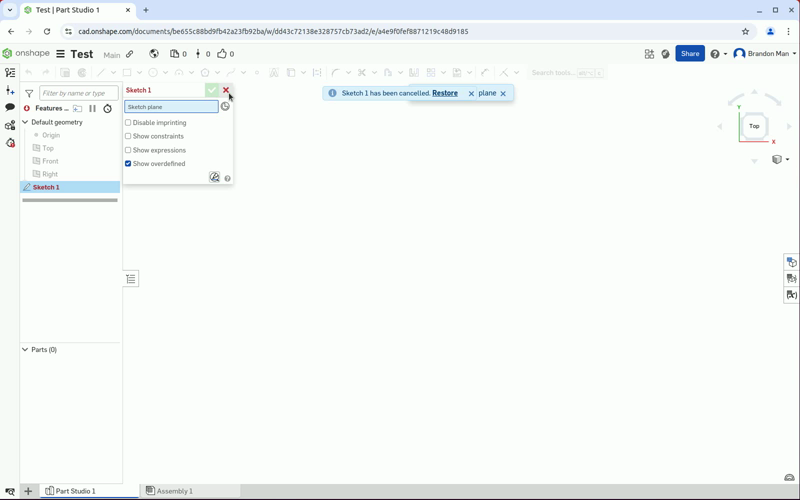
mouse_move(73, 150)
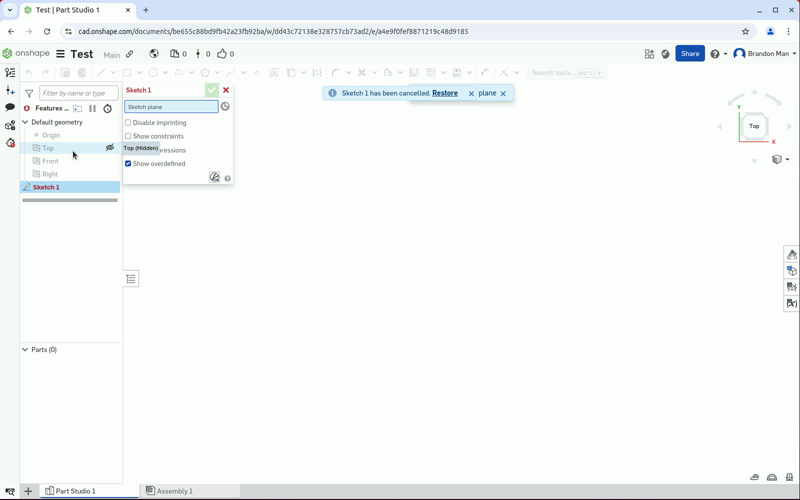
click(73, 150)
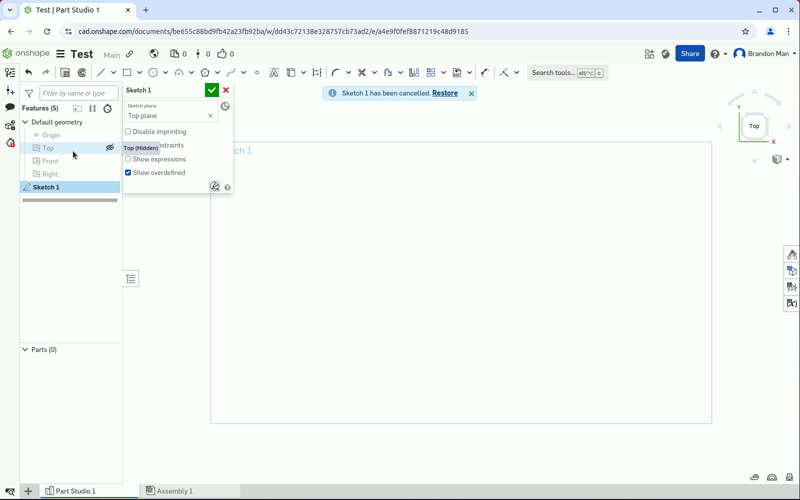
mouse_move(73, 352)
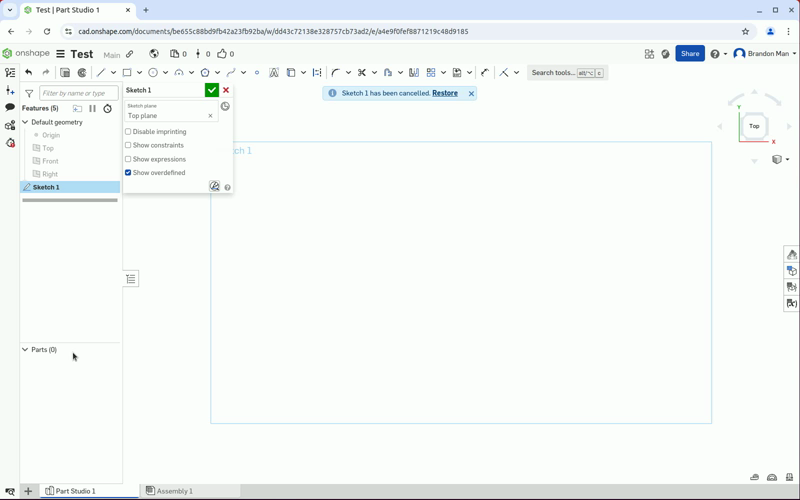
key(y)
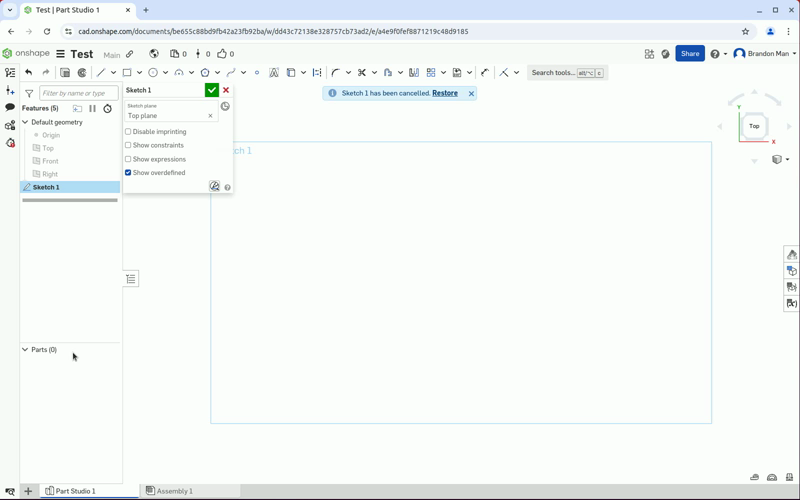
key(l)
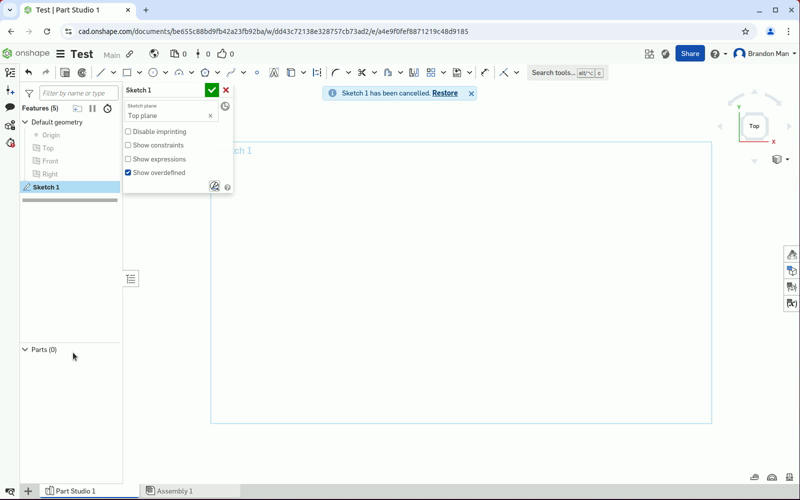
key_down(shift)
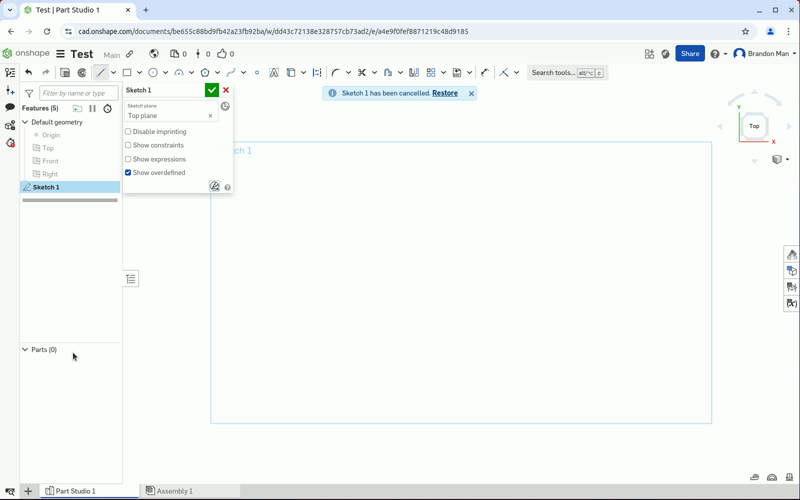
mouse_move(348, 318)
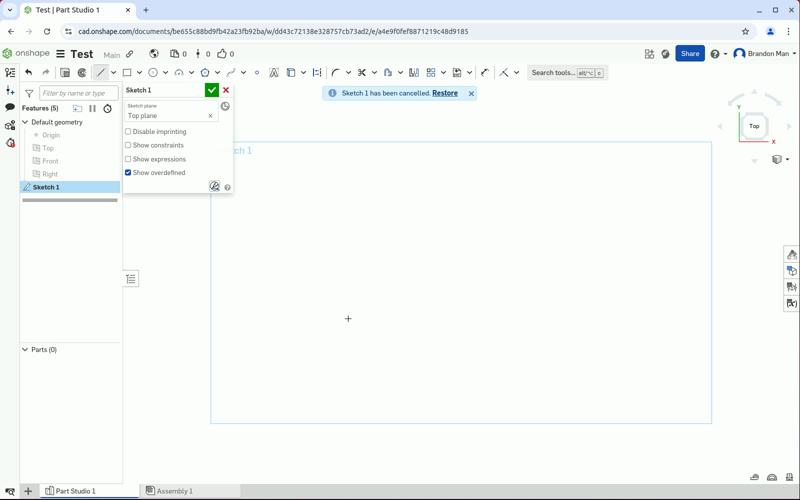
click(348, 318)
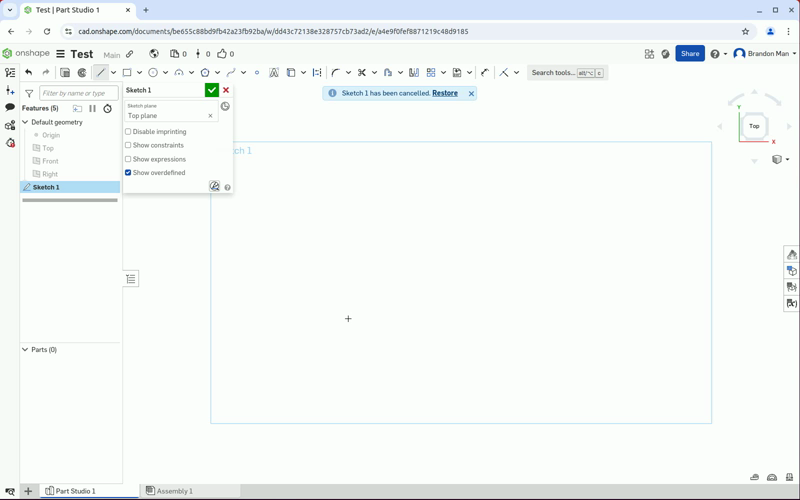
key_up(shift)
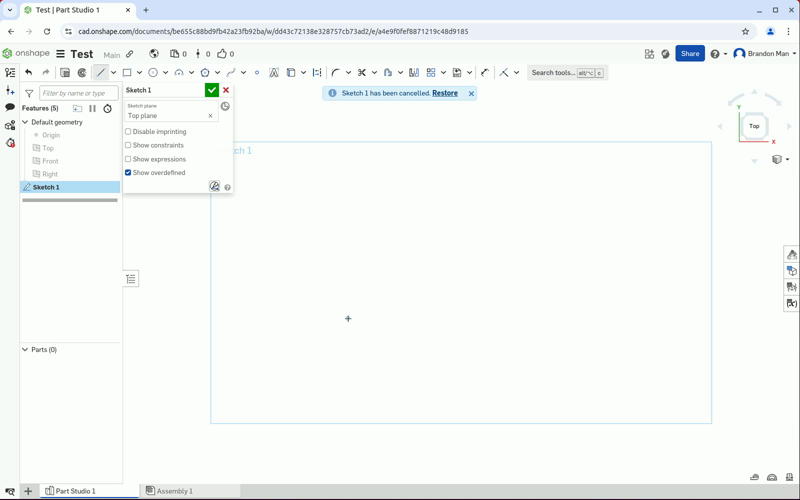
key_down(shift)
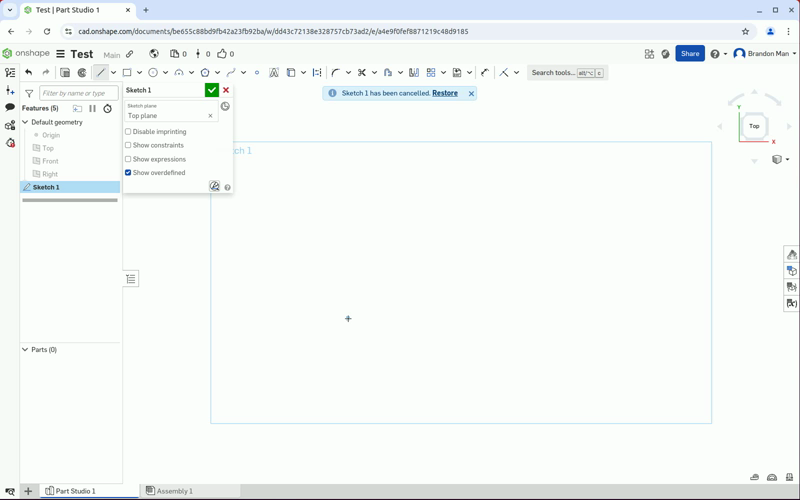
mouse_move(416, 318)
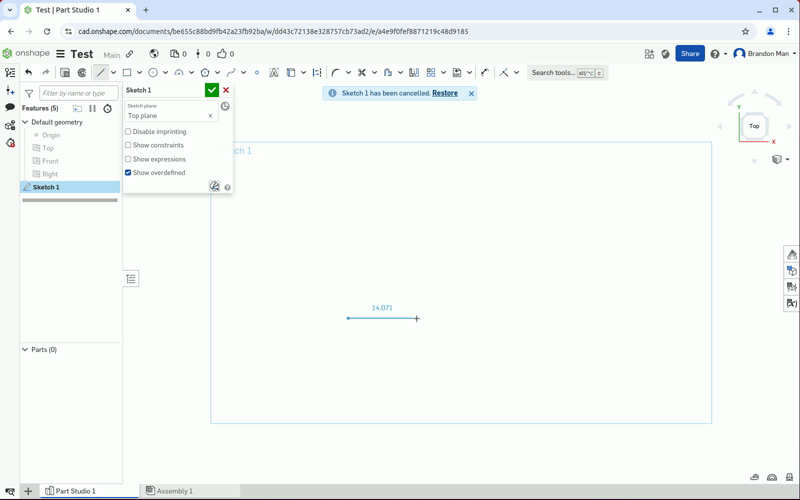
click(416, 318)
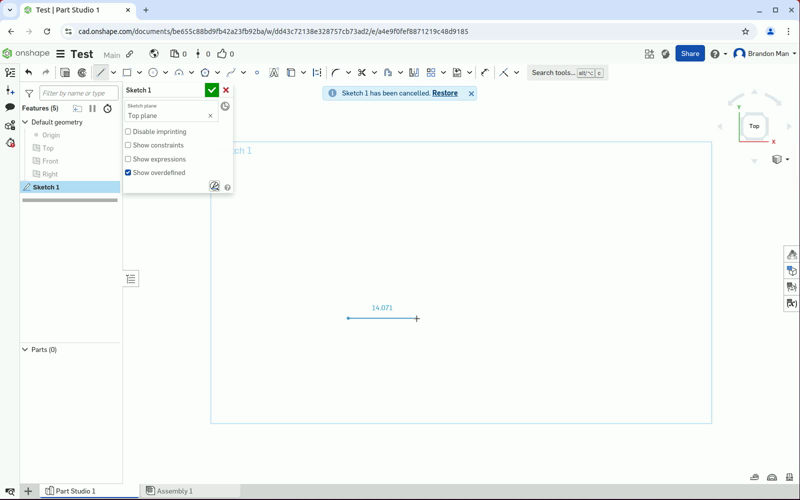
key_up(shift)
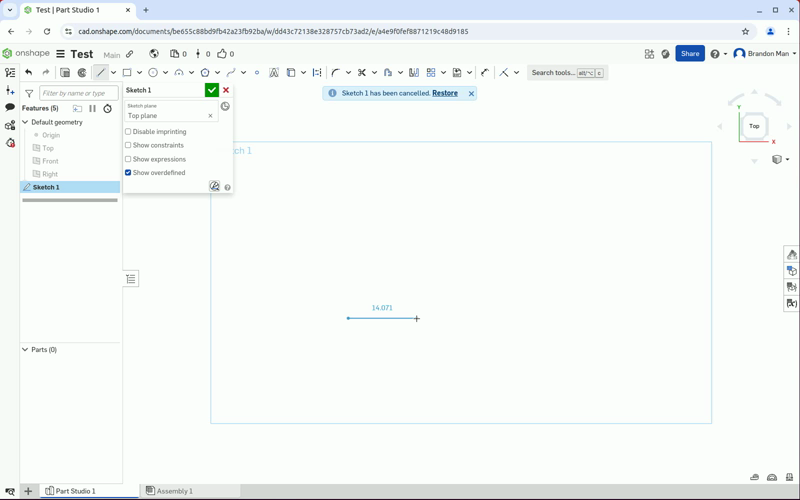
key_down(shift)
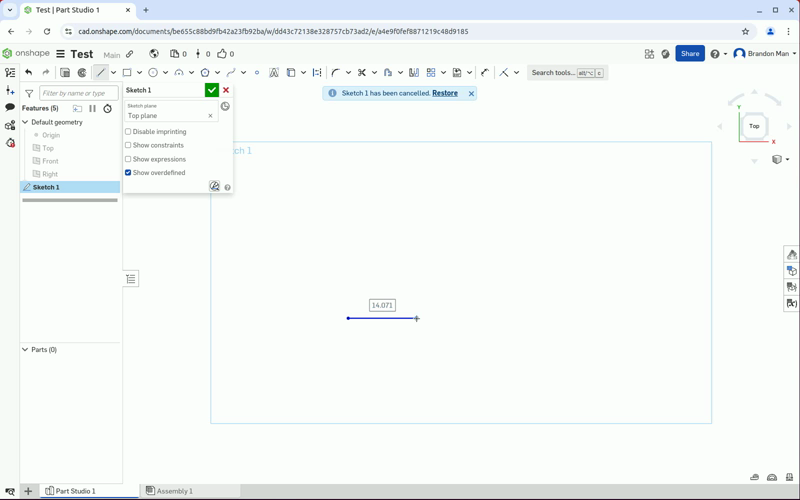
mouse_move(416, 249)
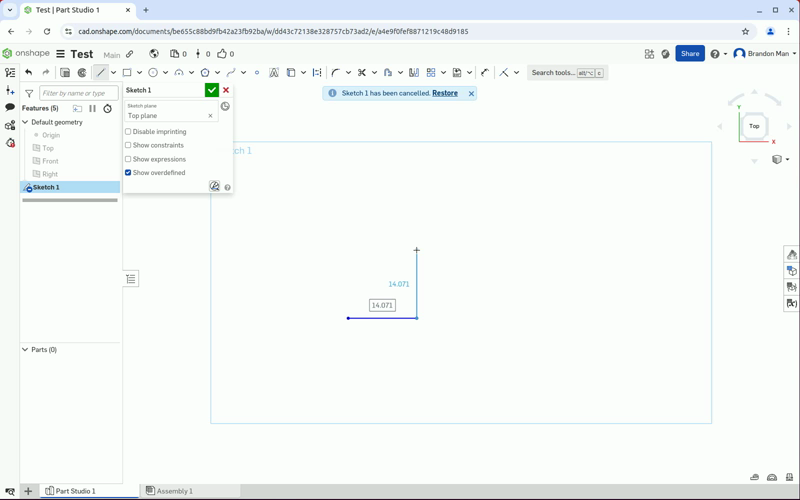
click(416, 249)
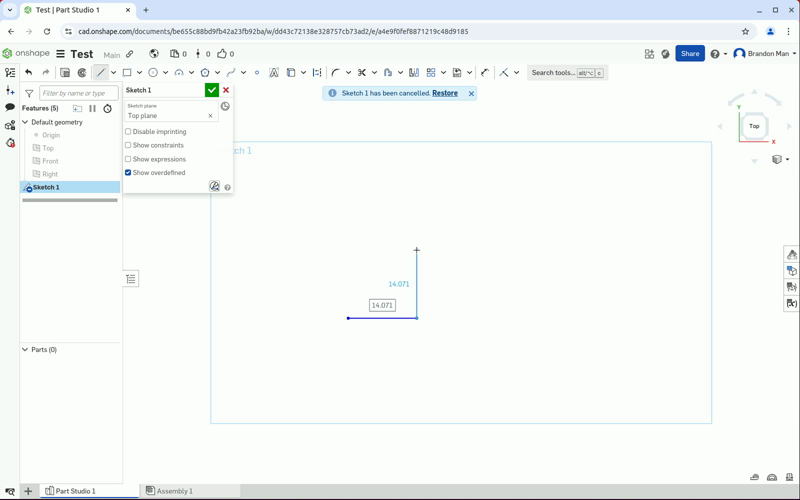
key_up(shift)
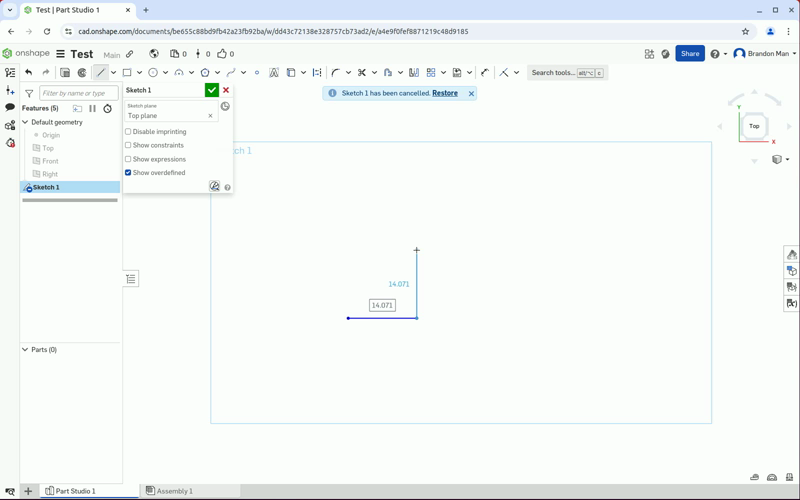
key_down(shift)
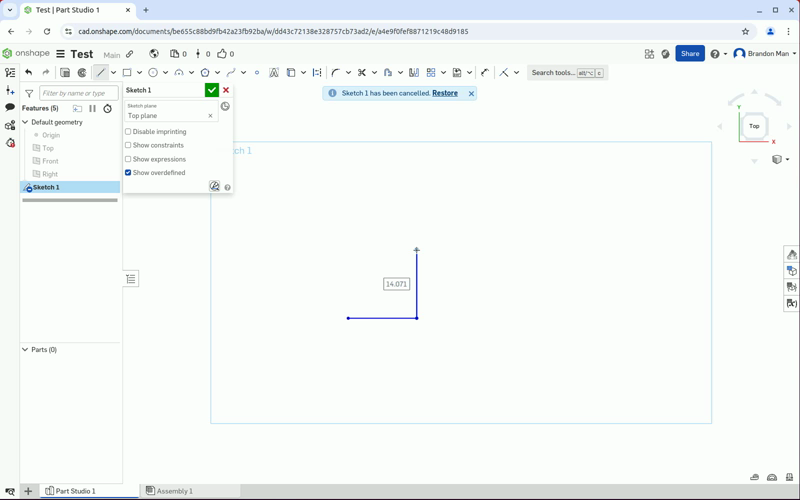
mouse_move(348, 249)
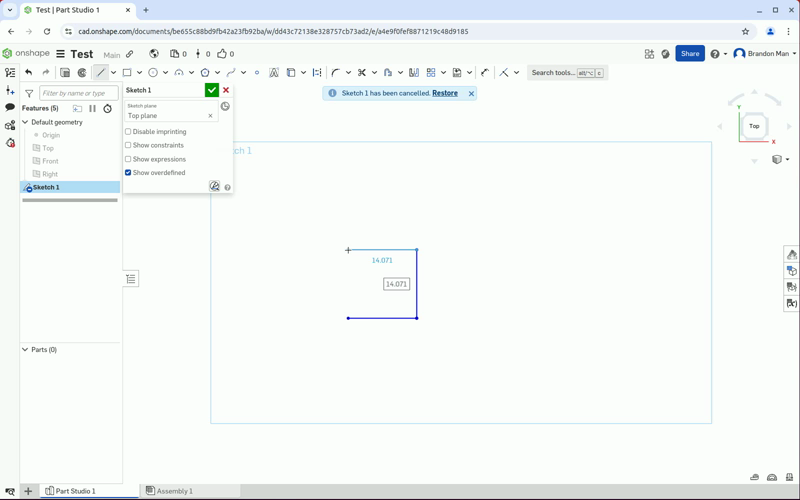
click(348, 249)
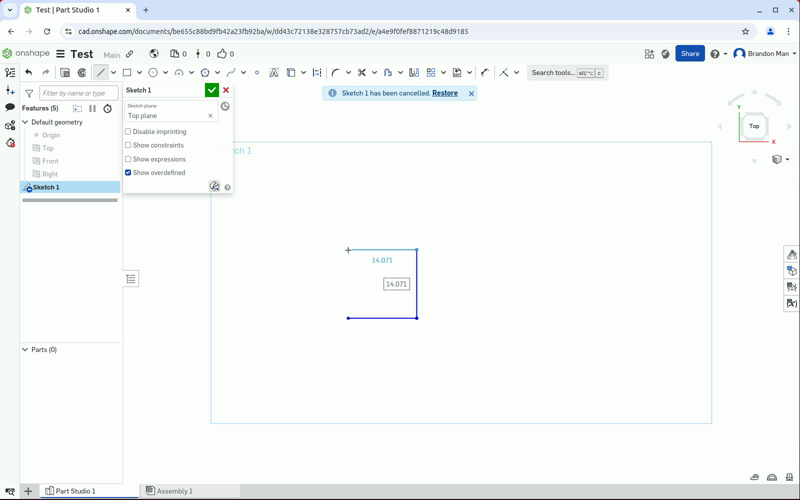
key_up(shift)
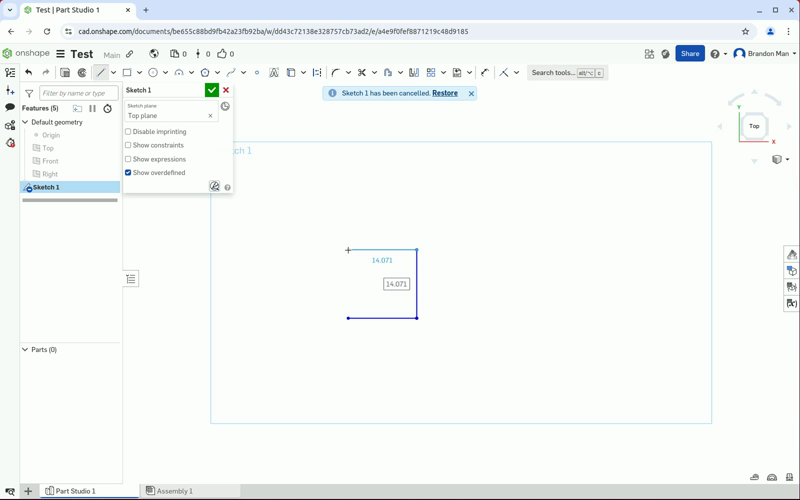
key_down(shift)
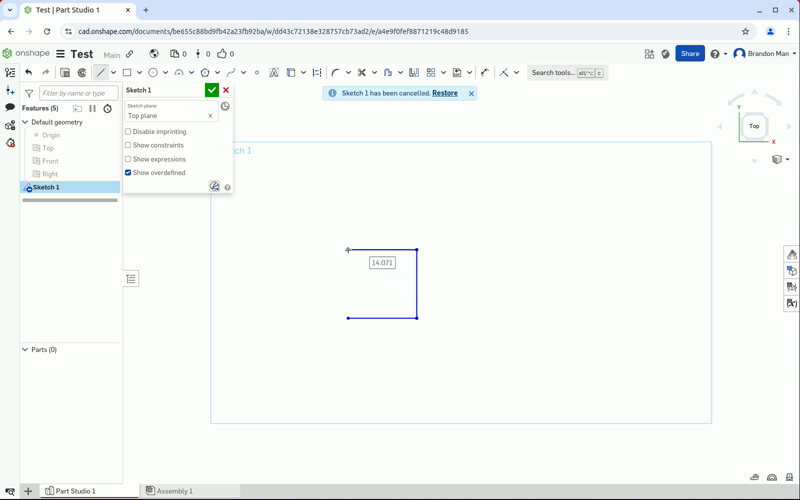
mouse_move(348, 318)
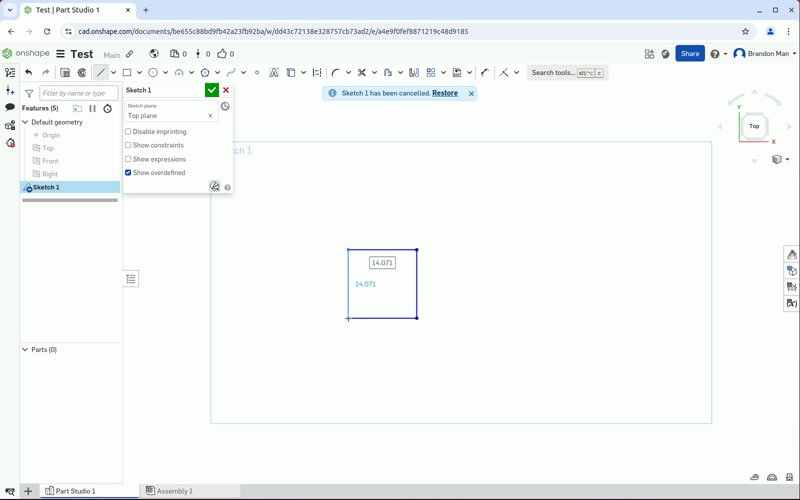
key_up(shift)
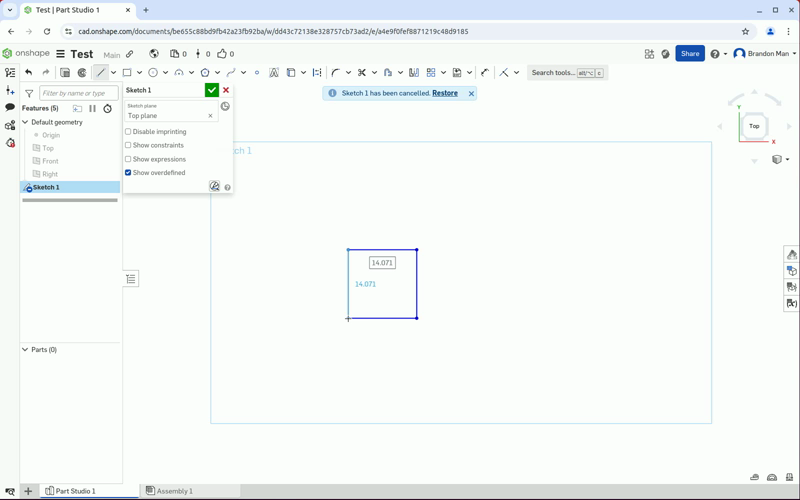
click(348, 318)
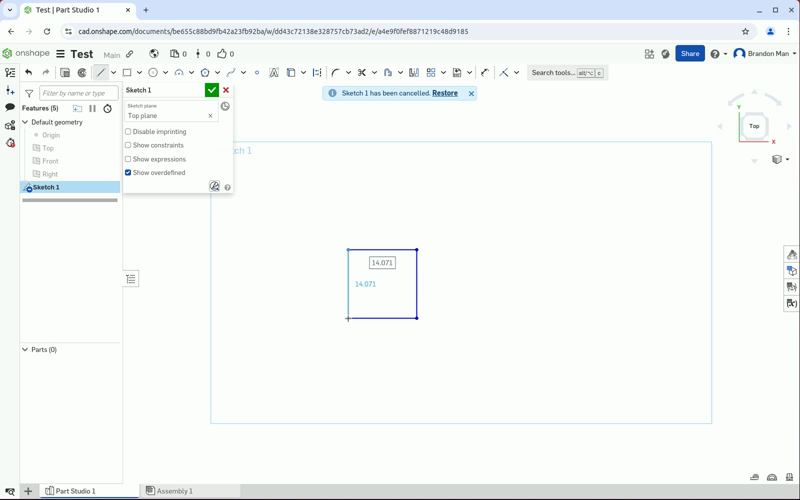
key(esc)
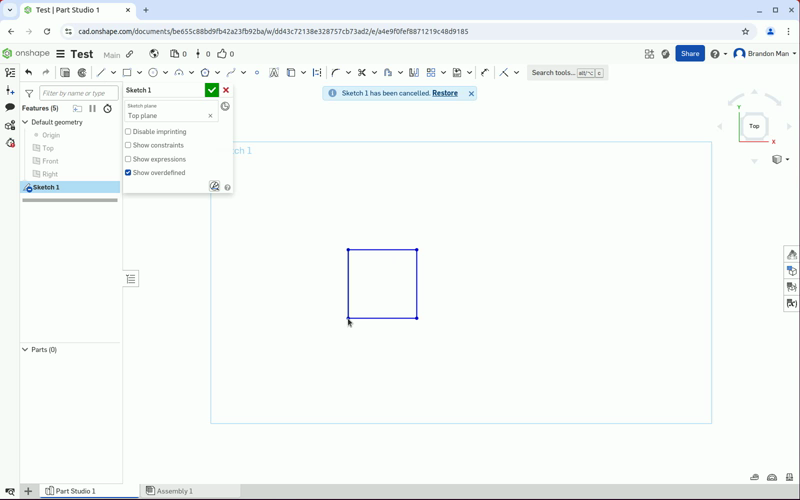
mouse_move(352, 305)
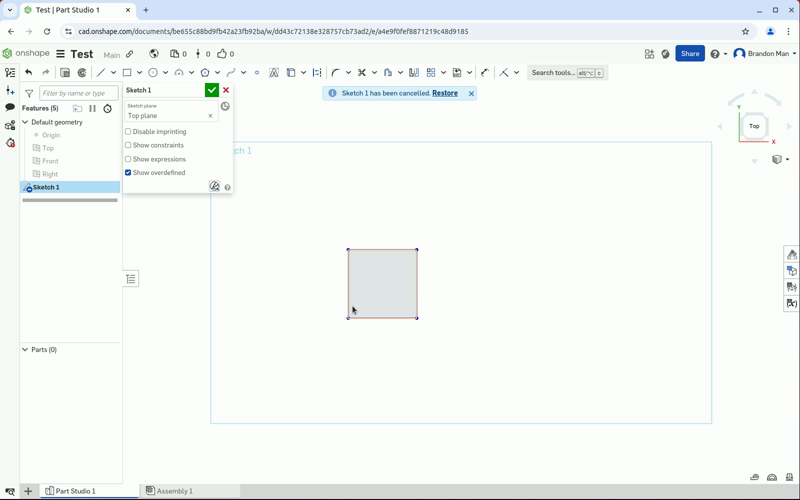
click(352, 305)
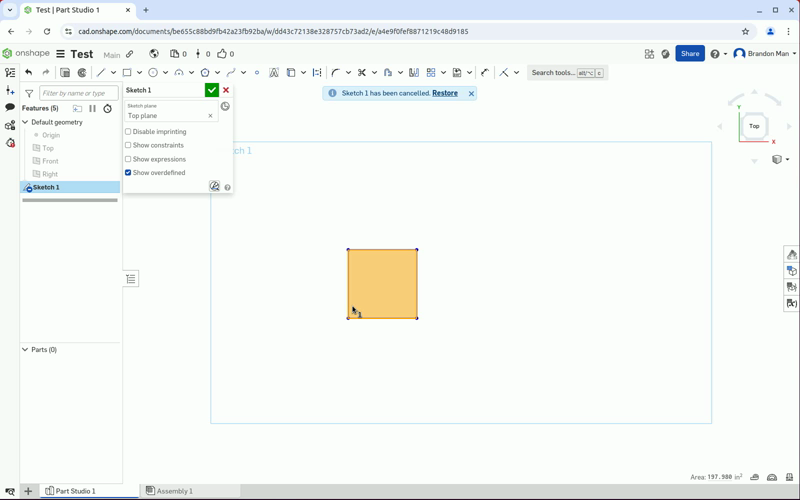
mouse_move(73, 352)
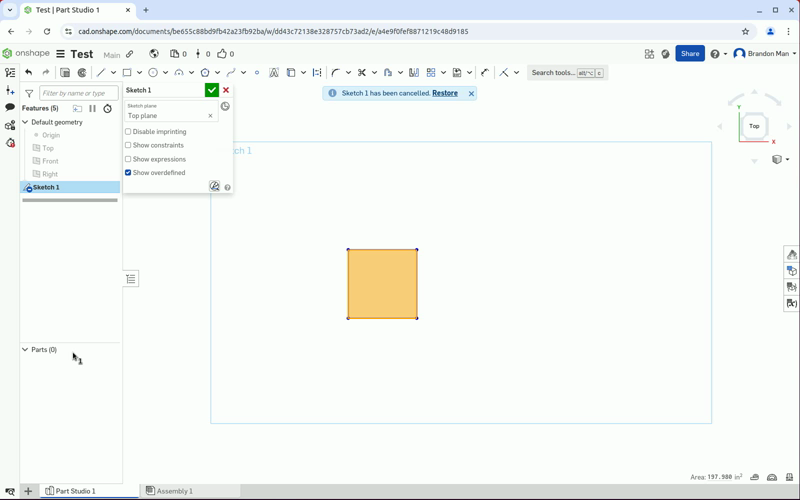
key(shift+y)
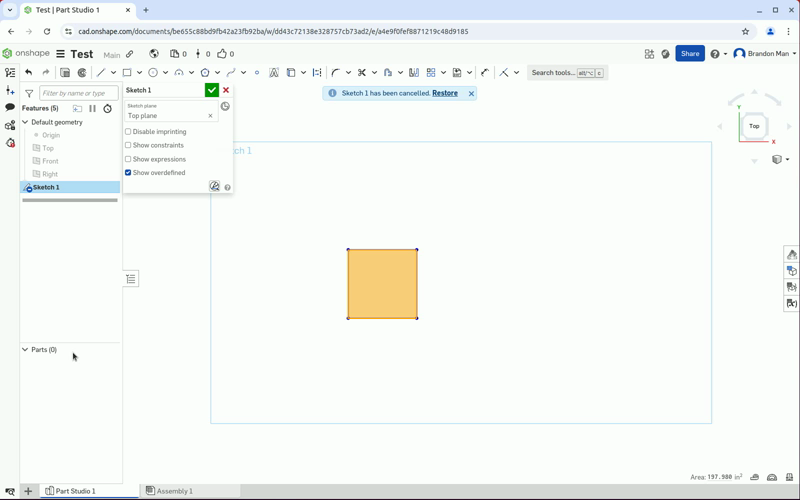
key(shift+e)
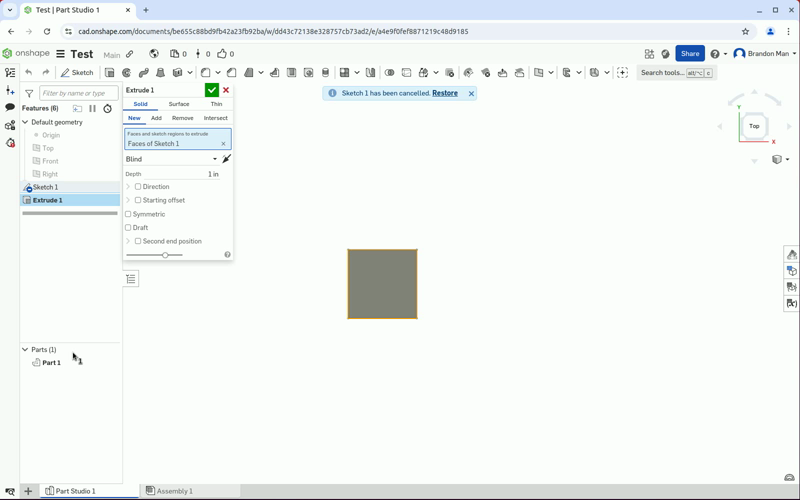
mouse_move(143, 106)
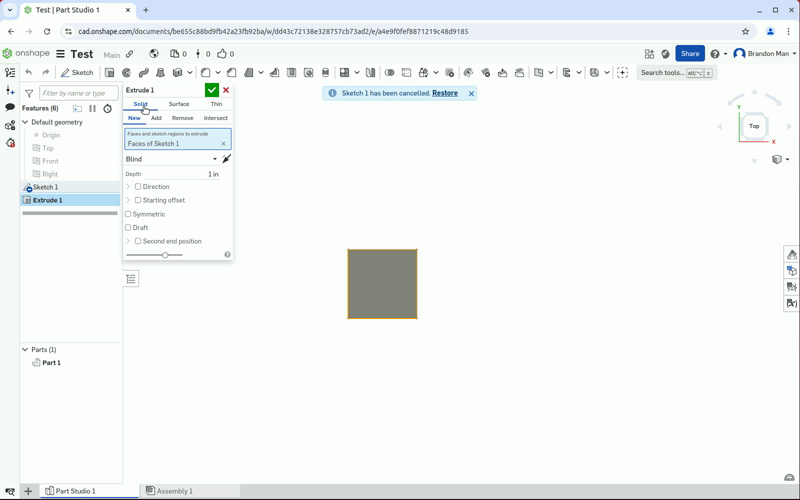
click(143, 106)
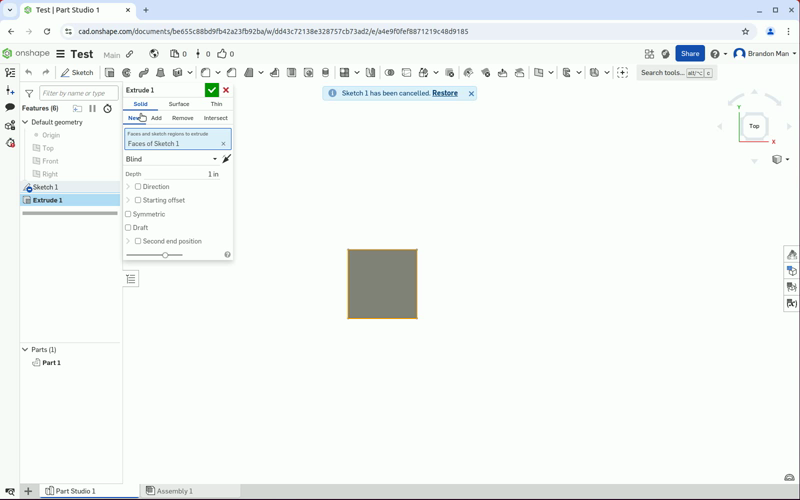
mouse_move(137, 120)
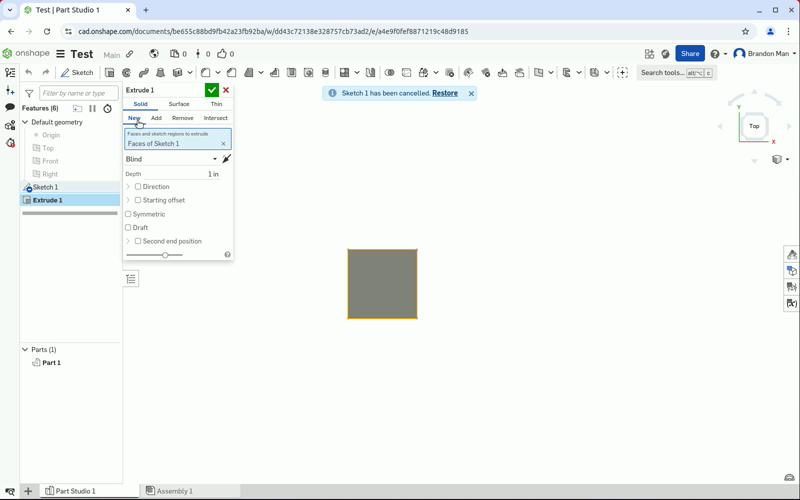
click(137, 120)
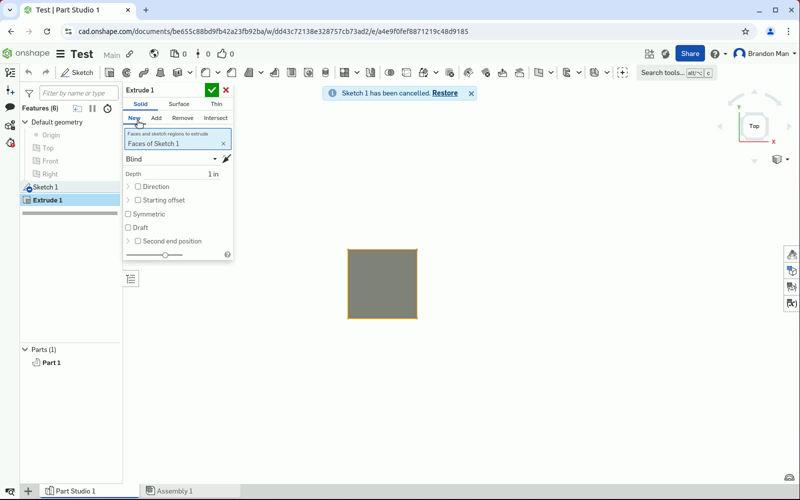
key(tab, 4)
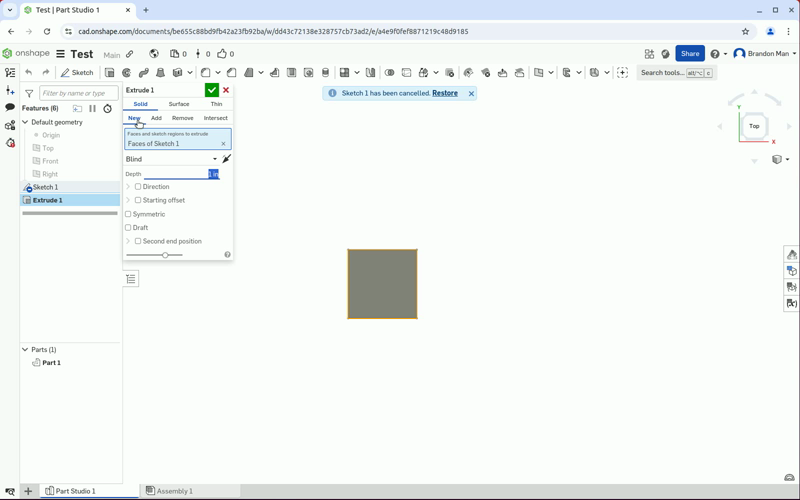
text(0.481)
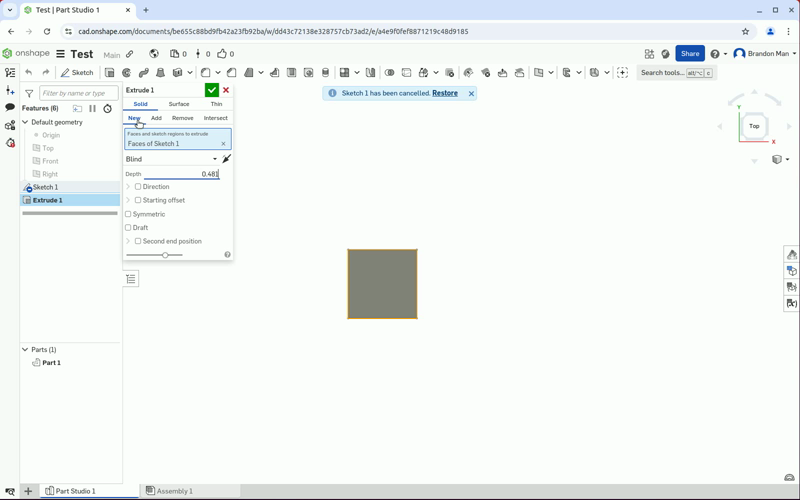
key(enter)
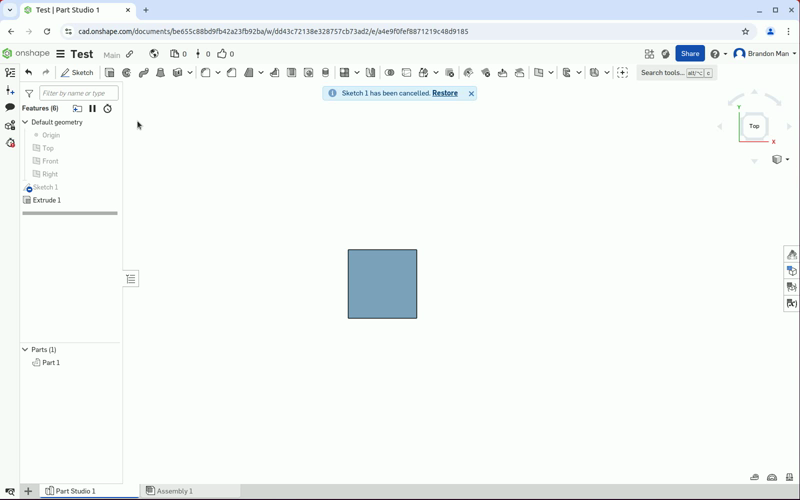
key(shift+h)
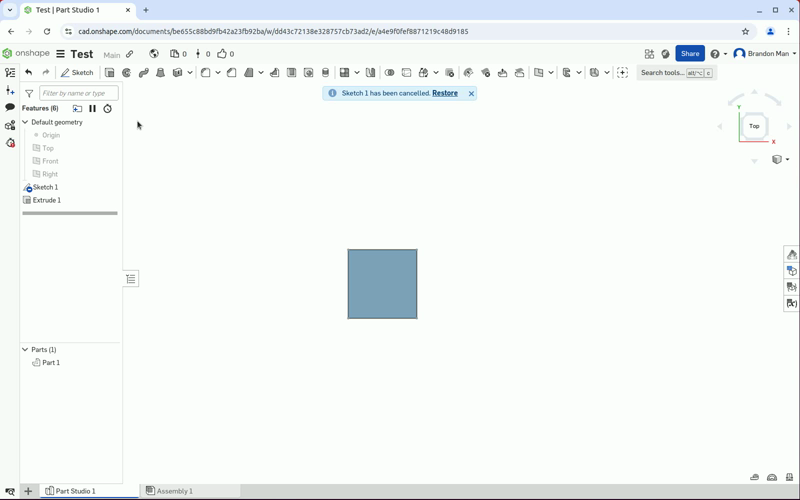
key(shift+h)
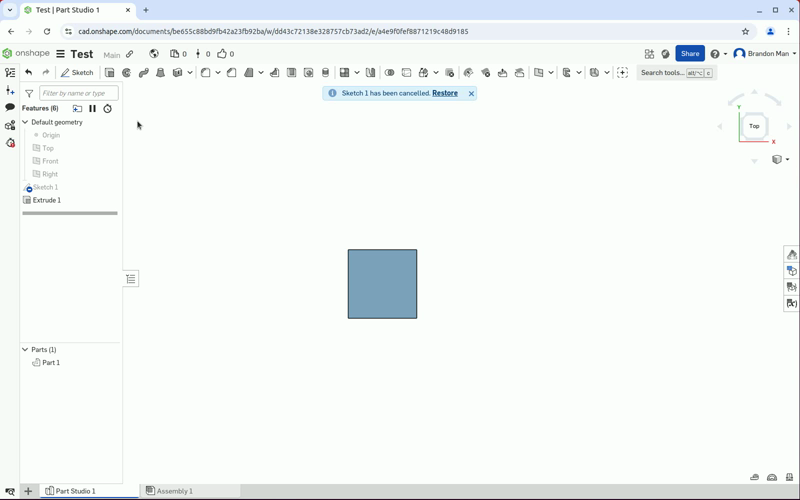
mouse_move(73, 189)
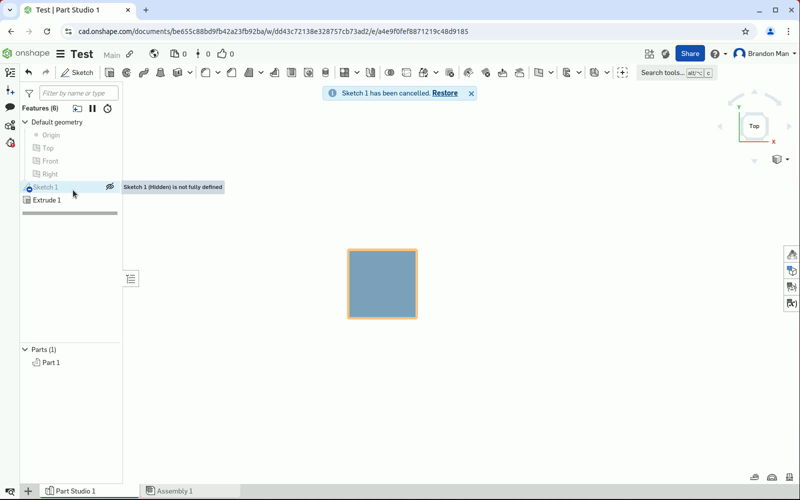
click(73, 189)
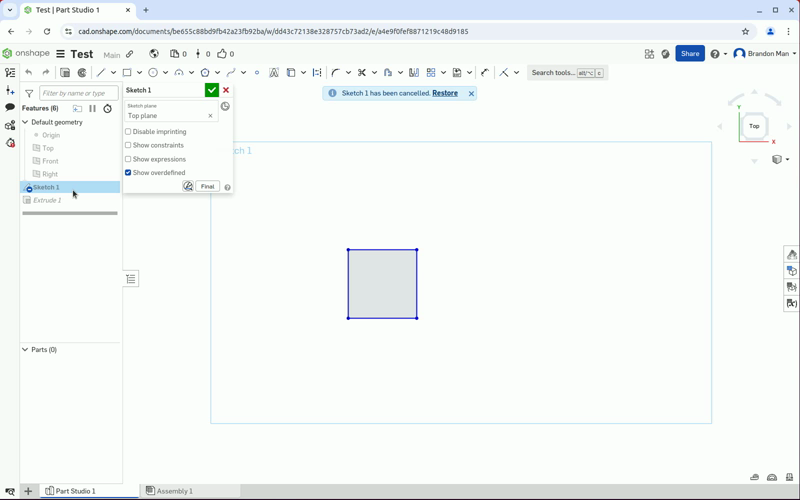
mouse_move(229, 92)
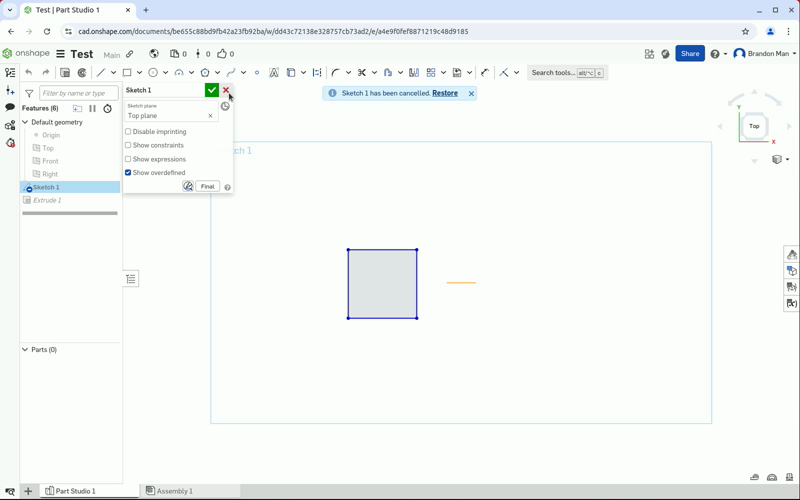
click(229, 92)
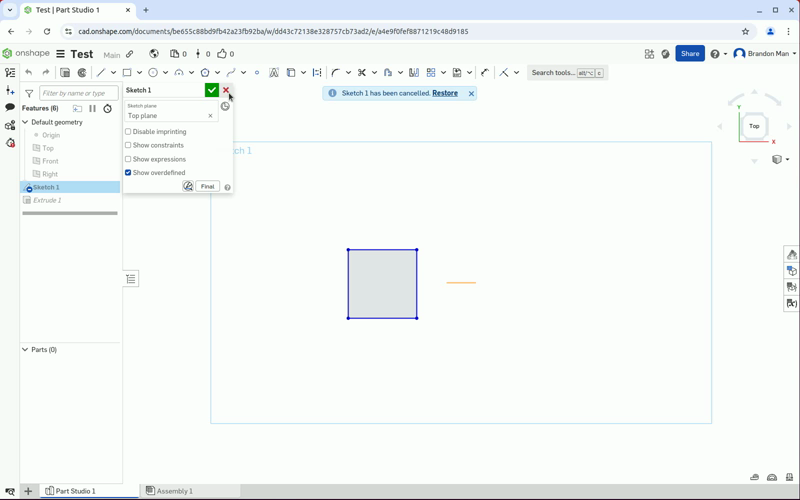
key(shift+s)
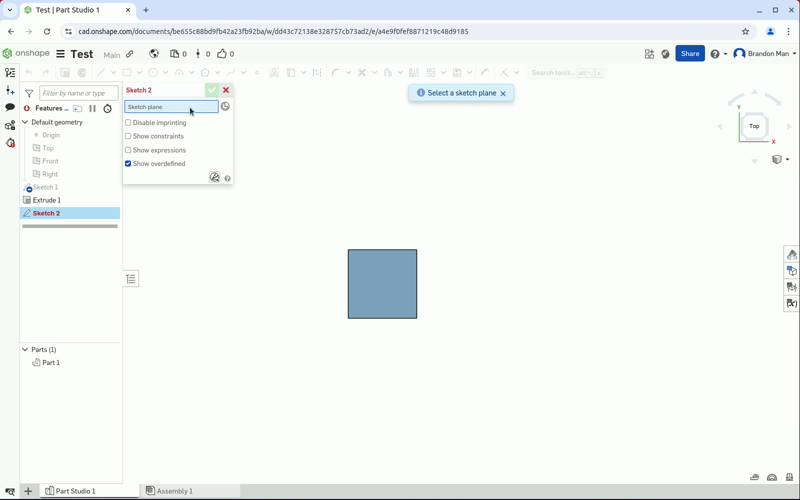
mouse_move(73, 150)
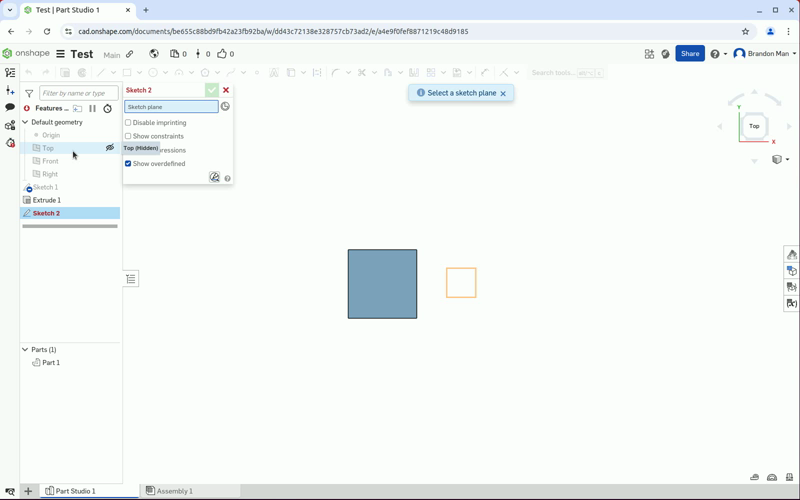
click(73, 150)
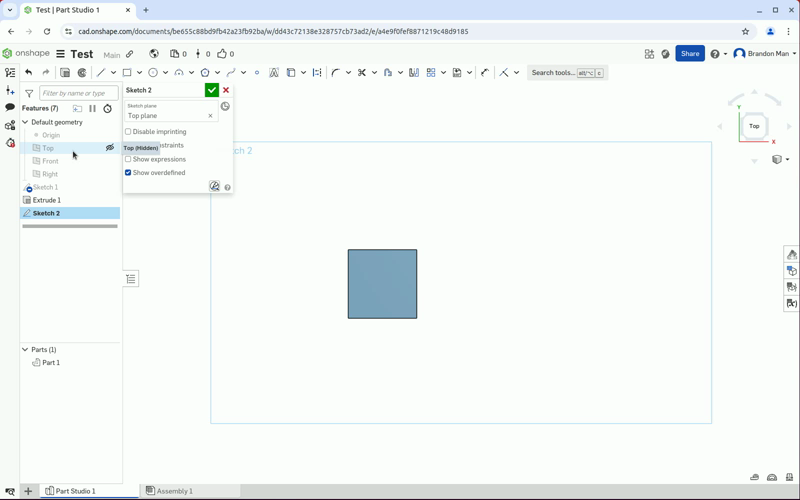
mouse_move(73, 352)
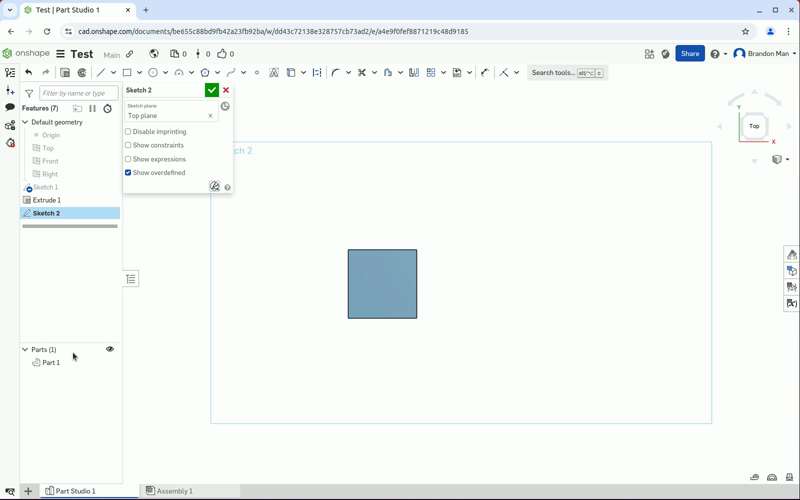
key(y)
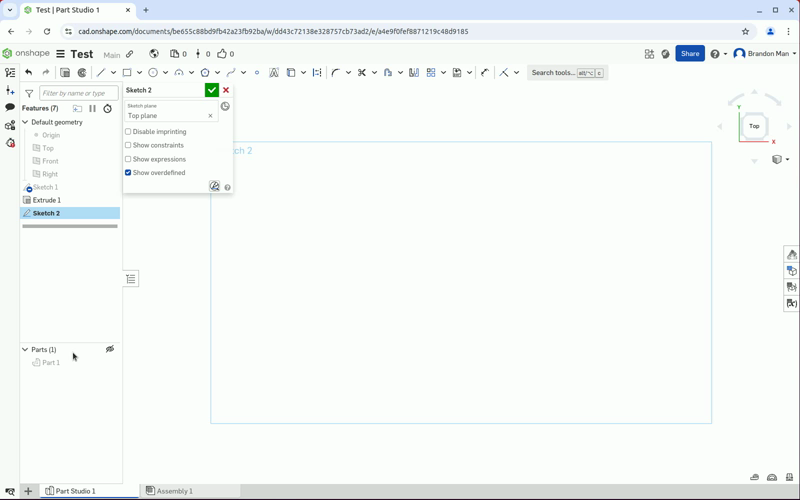
key(l)
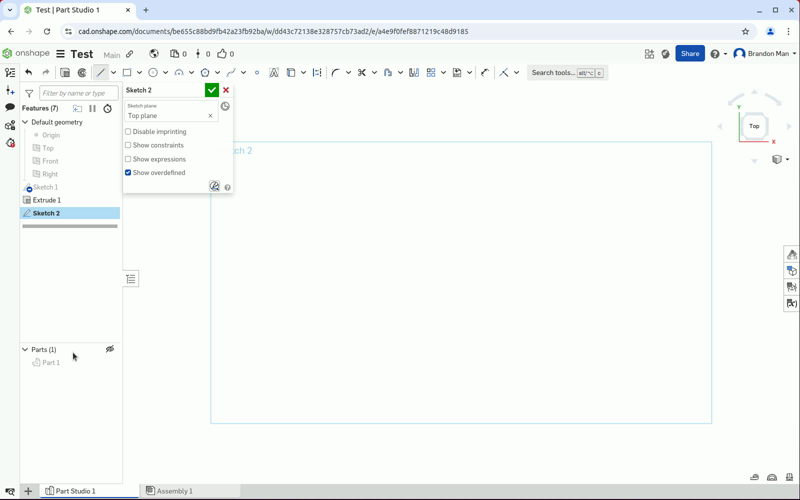
key_down(shift)
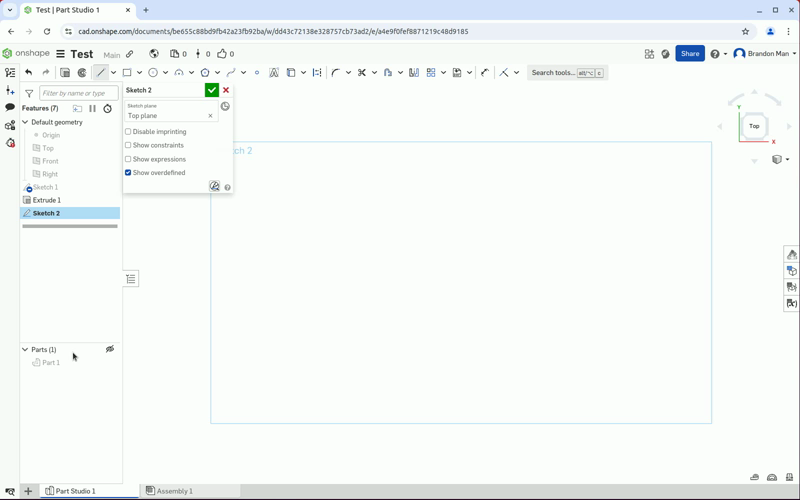
mouse_move(426, 316)
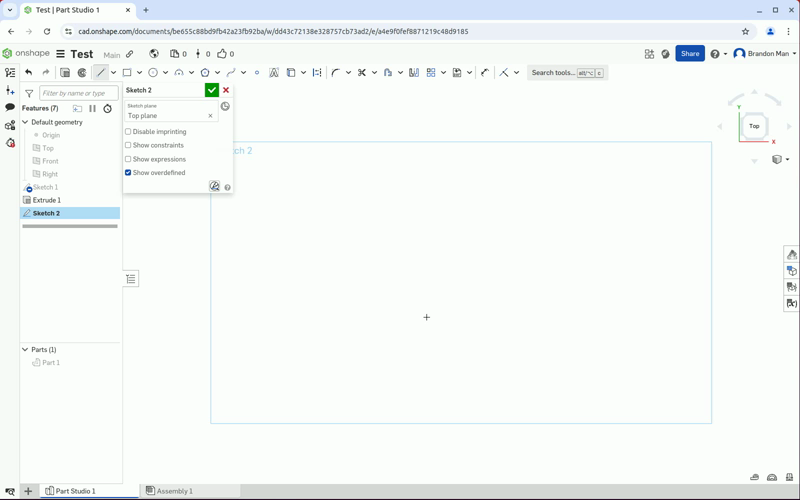
click(426, 316)
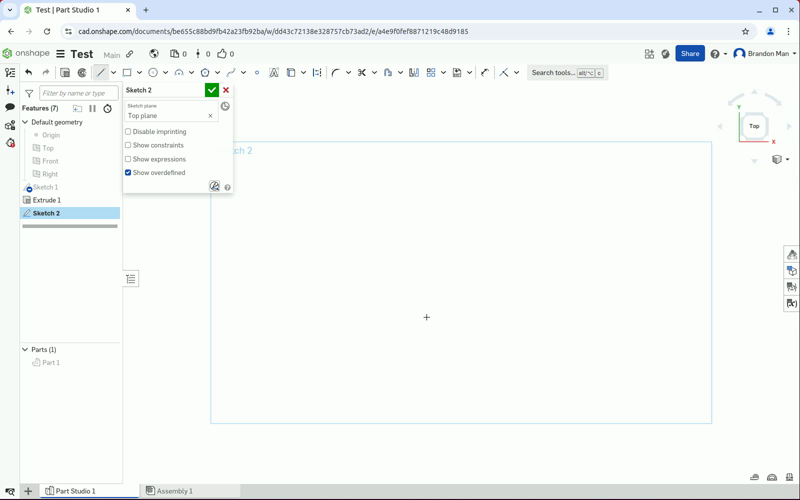
key_up(shift)
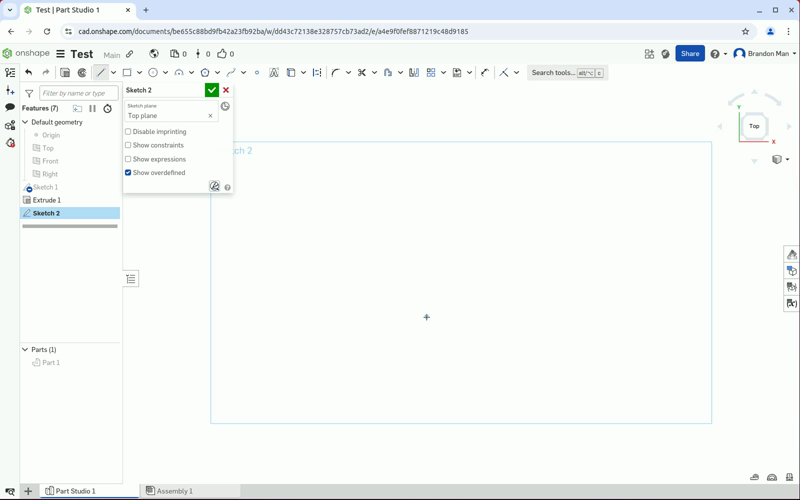
key_down(shift)
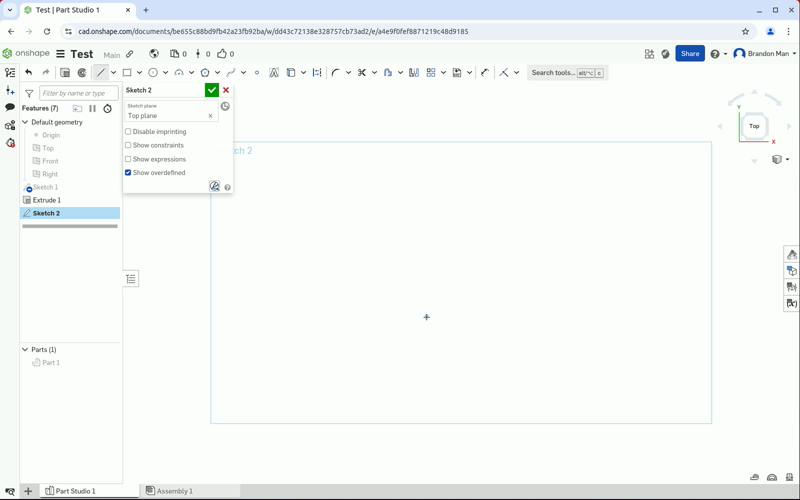
mouse_move(456, 316)
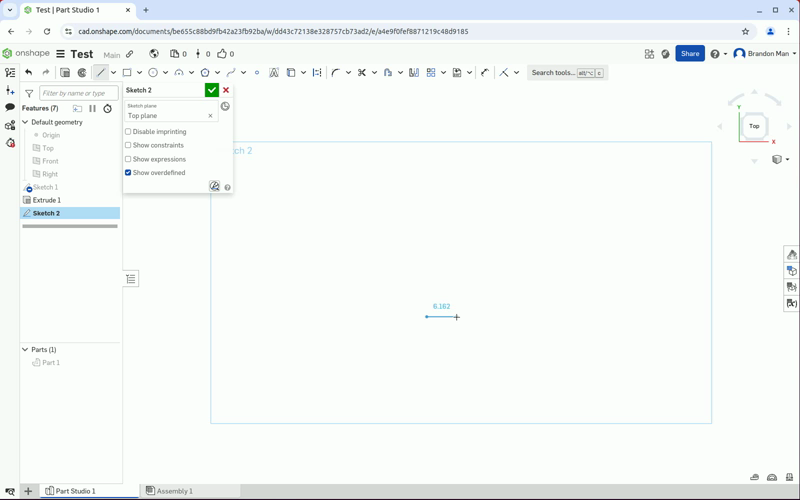
mouse_move(450, 316)
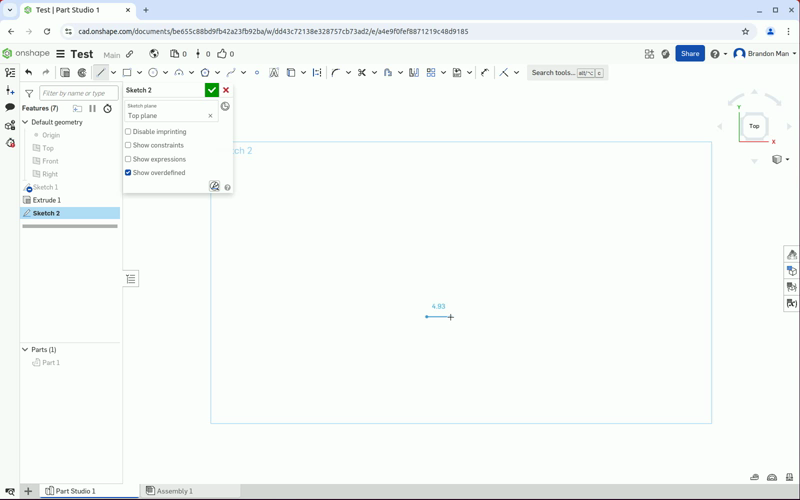
click(450, 316)
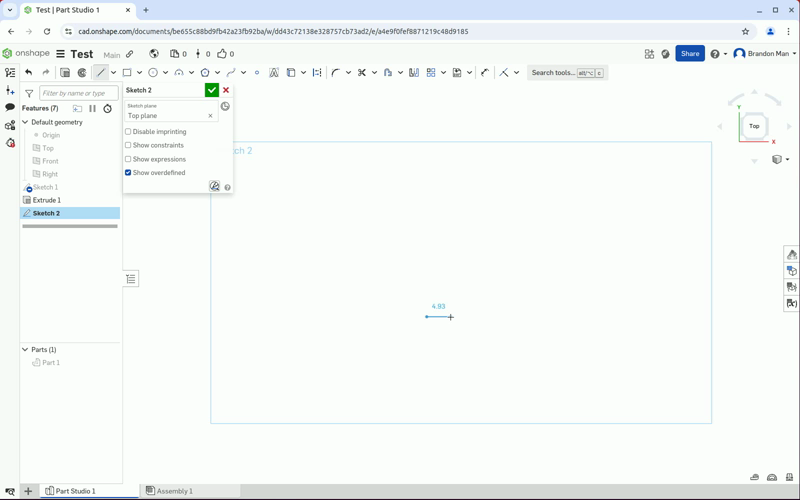
key_up(shift)
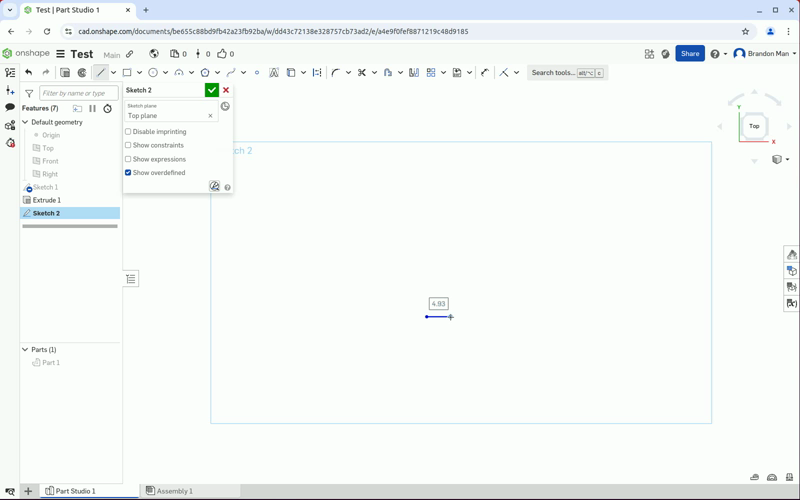
key_down(shift)
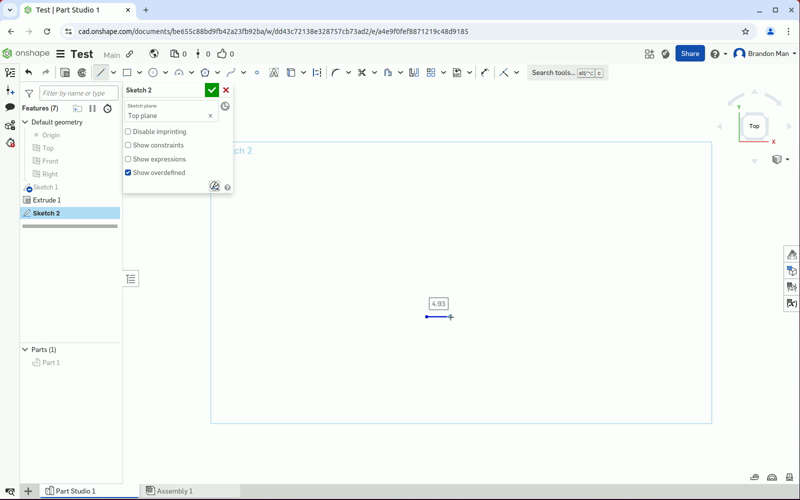
mouse_move(480, 316)
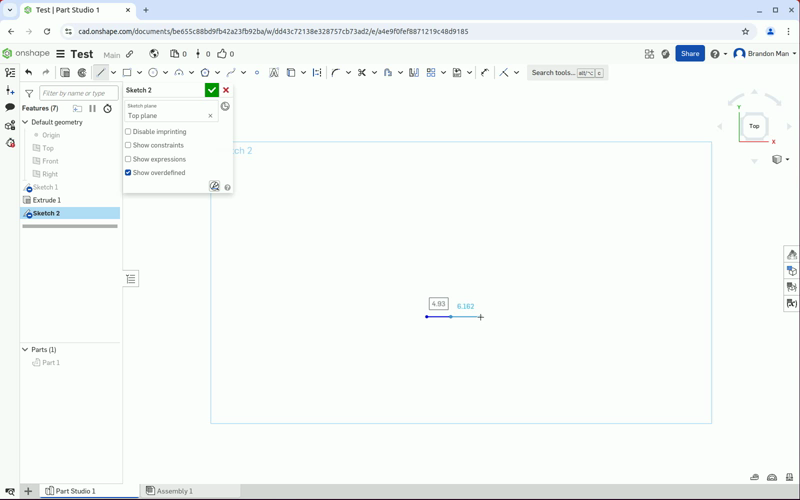
mouse_move(450, 312)
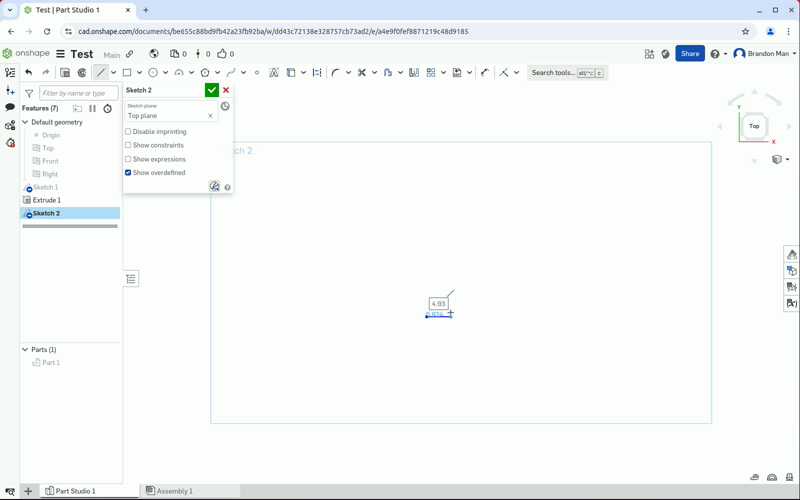
scroll(6)
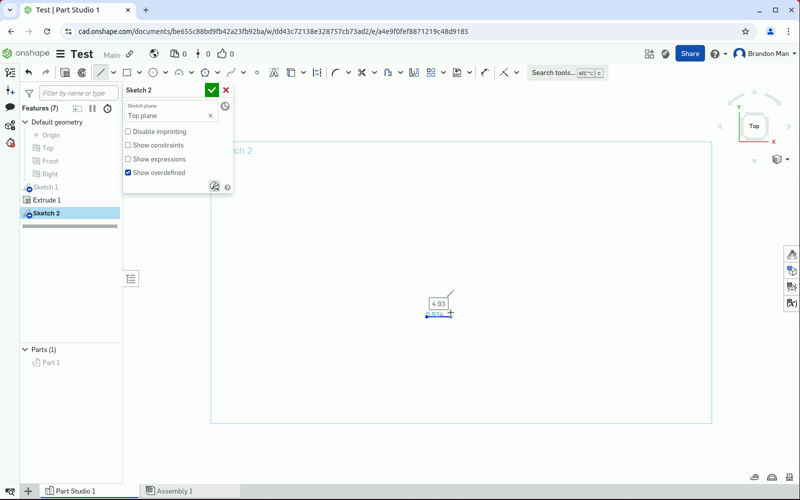
scroll(6)
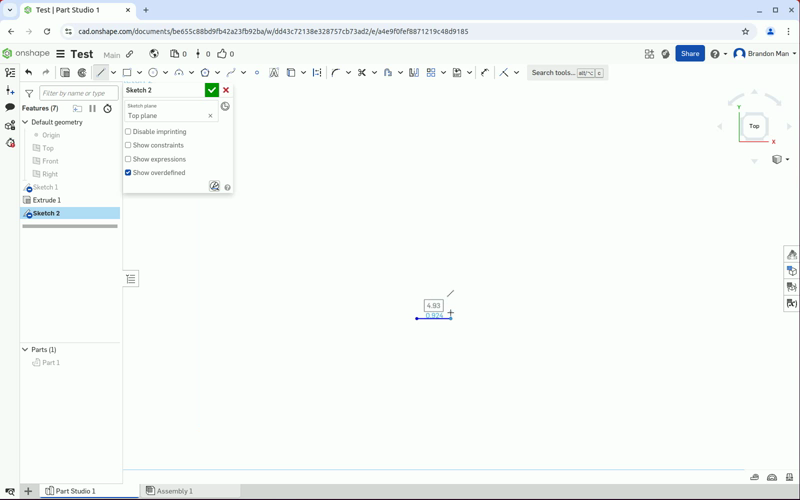
scroll(6)
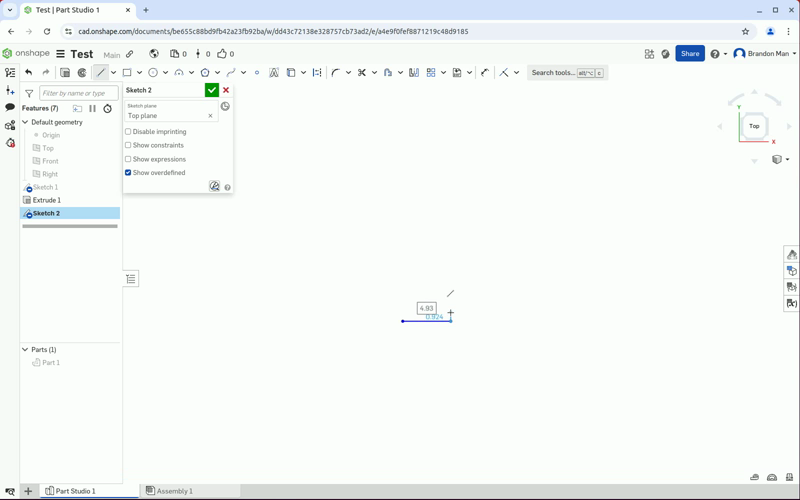
scroll(6)
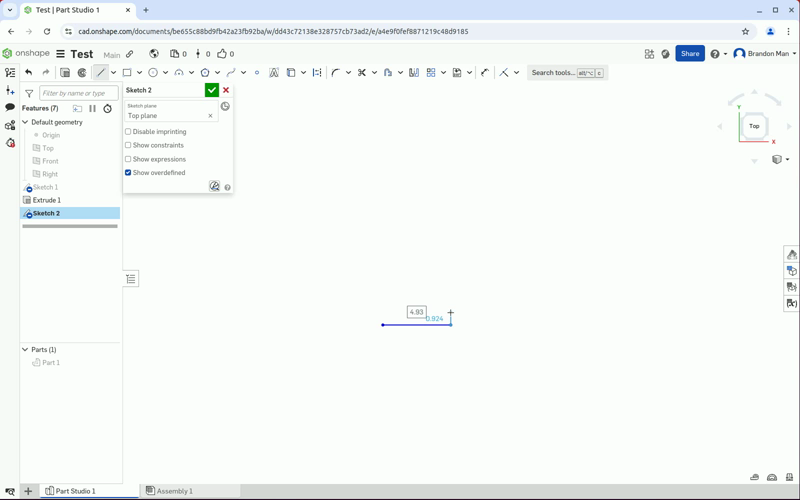
scroll(6)
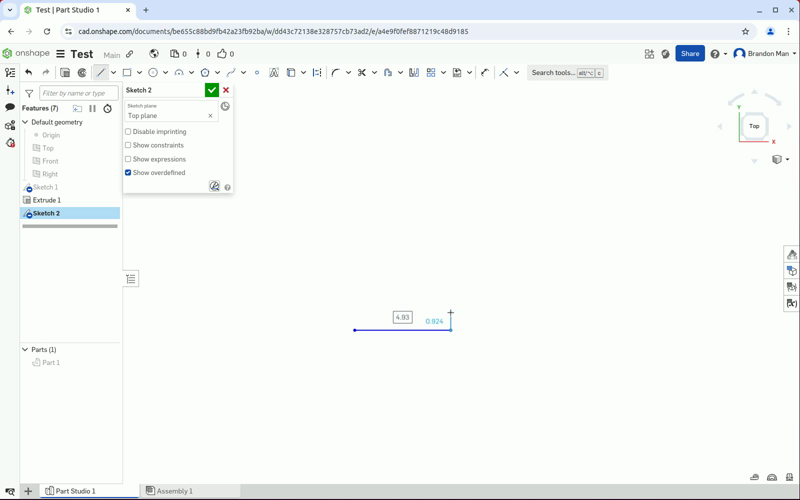
scroll(6)
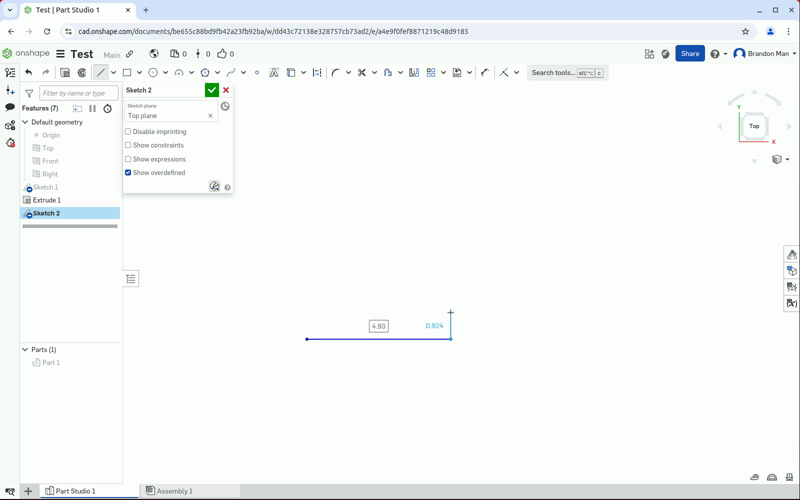
scroll(6)
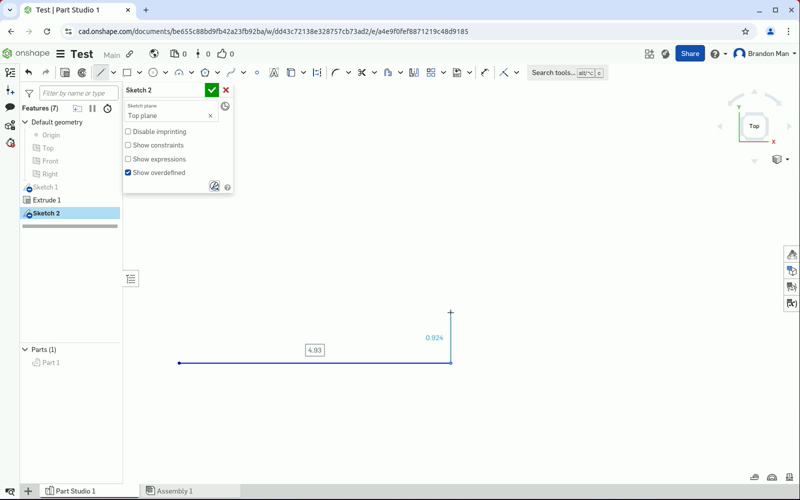
click(450, 312)
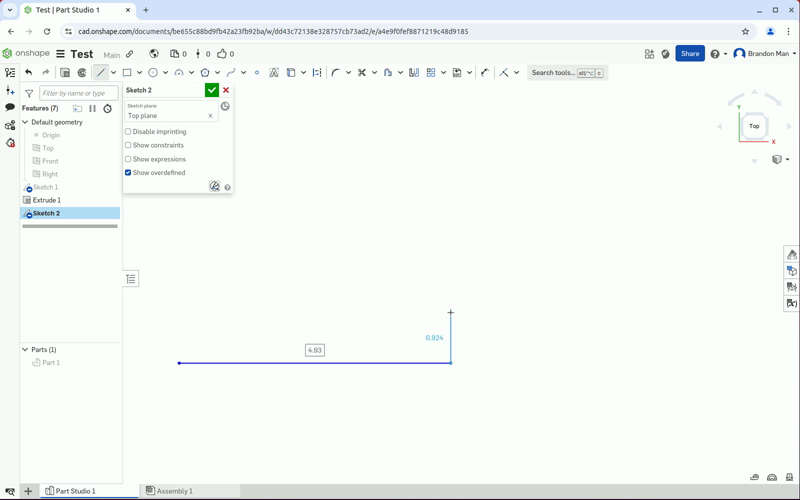
scroll(-6)
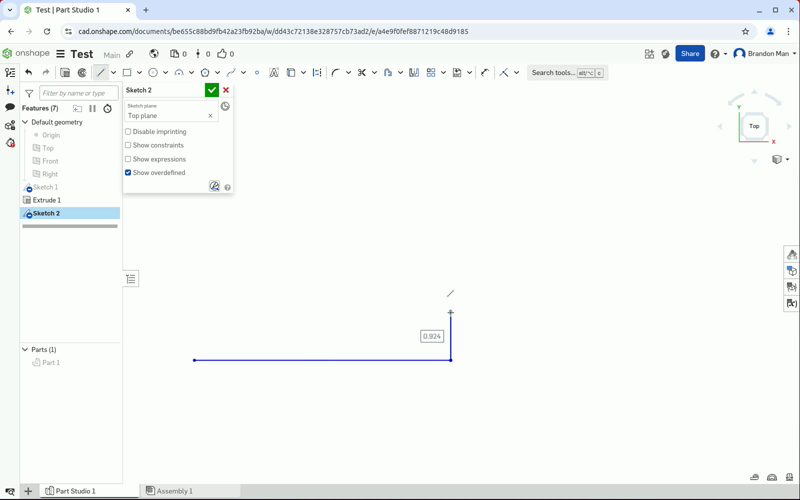
scroll(-6)
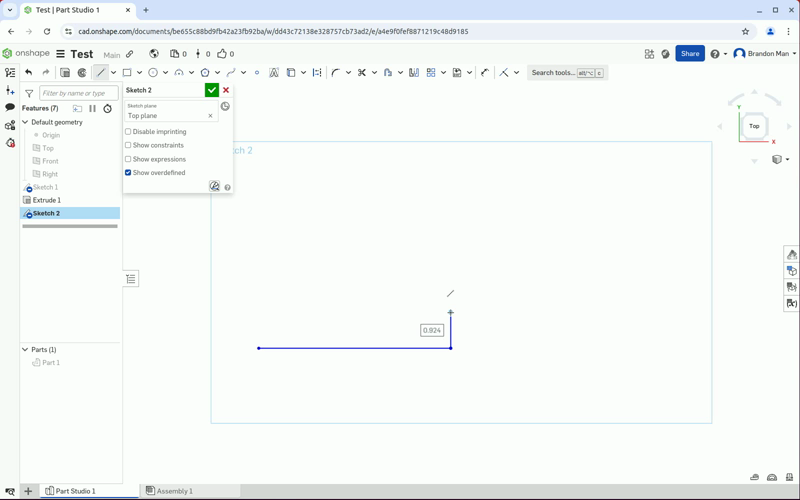
scroll(-6)
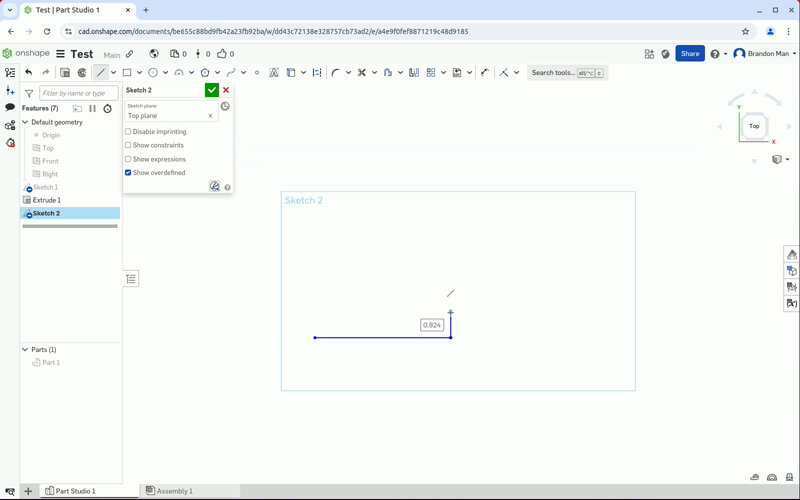
scroll(-6)
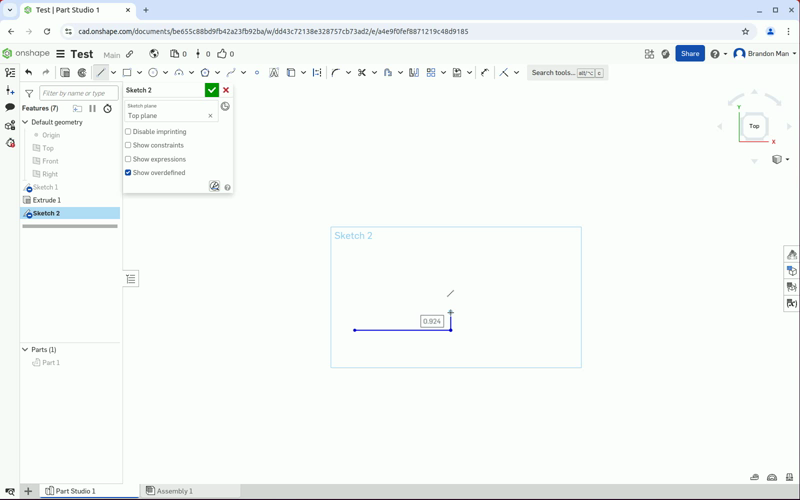
scroll(-6)
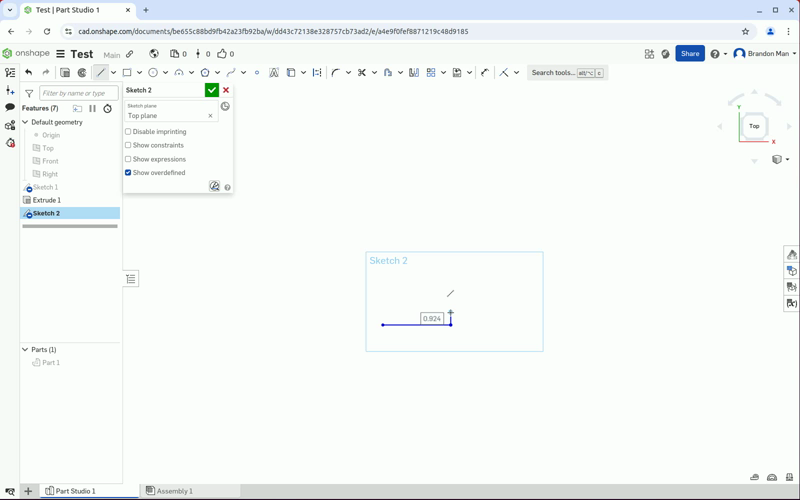
scroll(-6)
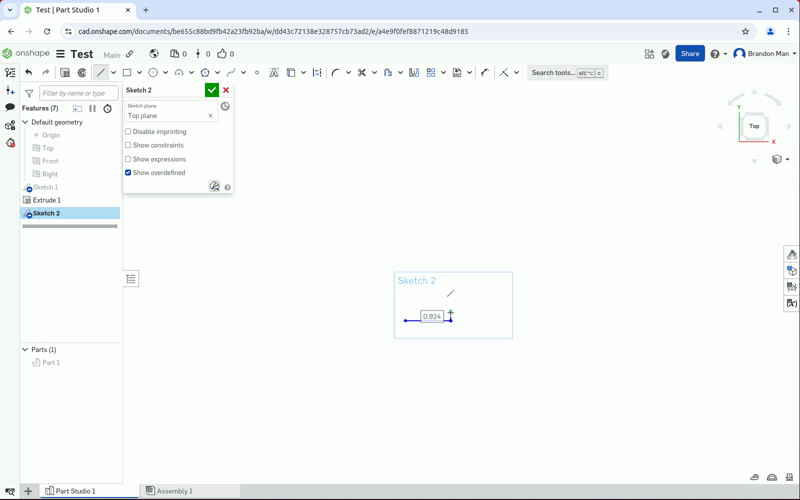
scroll(-6)
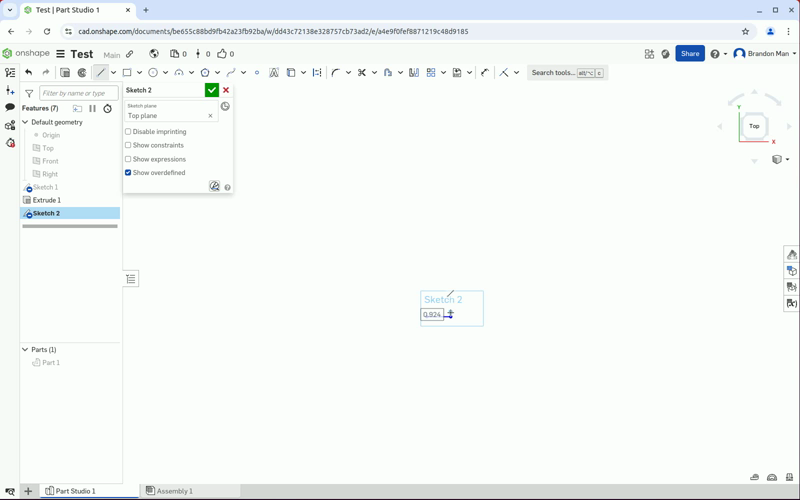
key_up(shift)
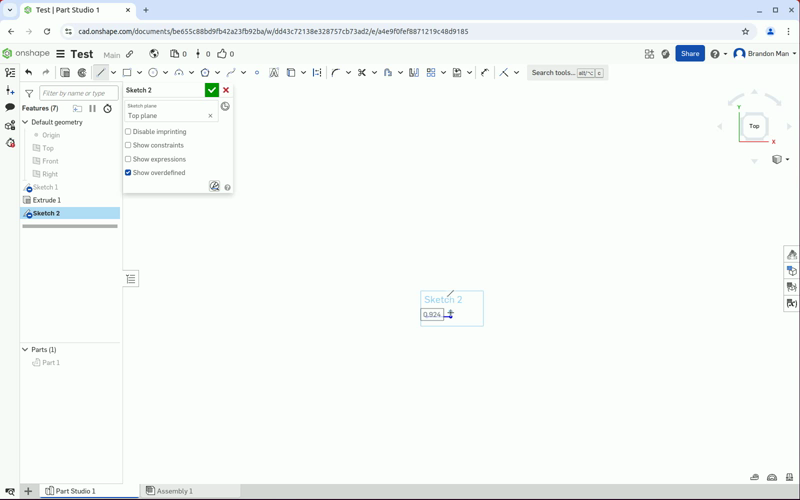
key_down(shift)
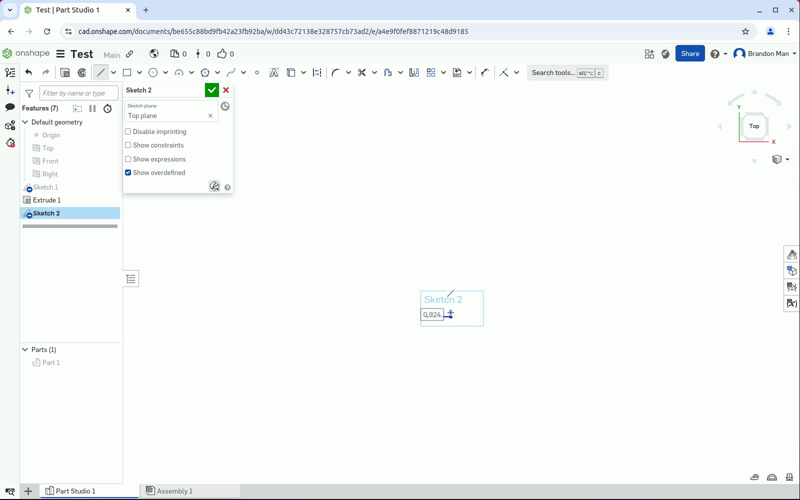
mouse_move(480, 312)
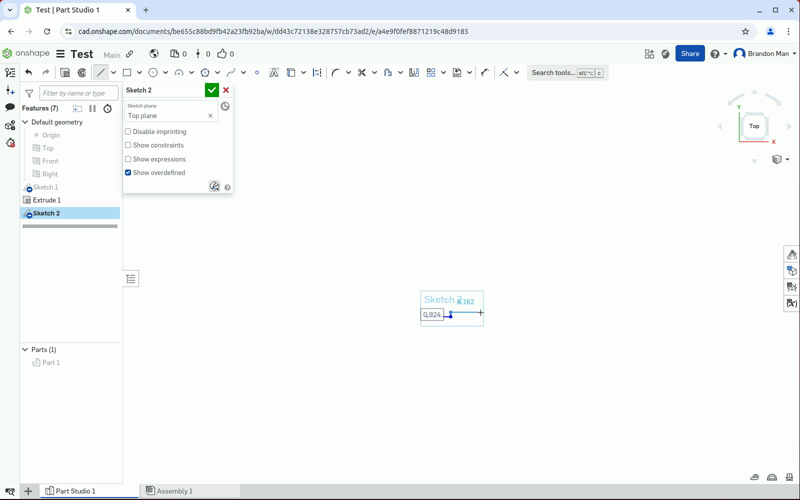
mouse_move(431, 312)
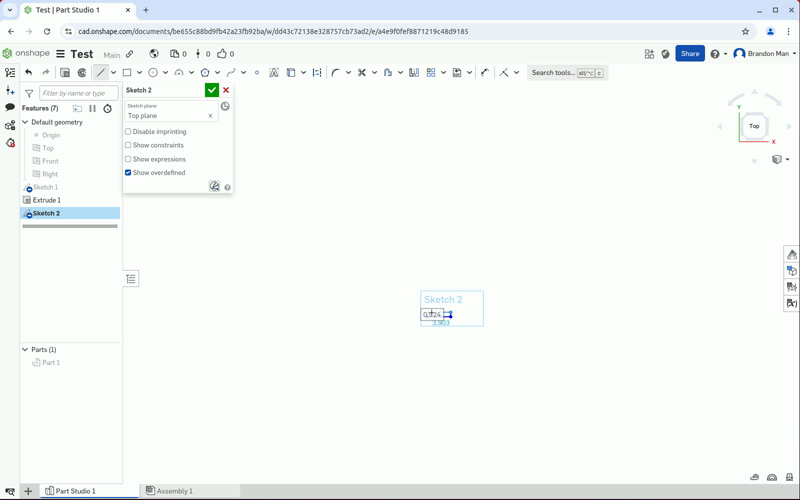
click(431, 312)
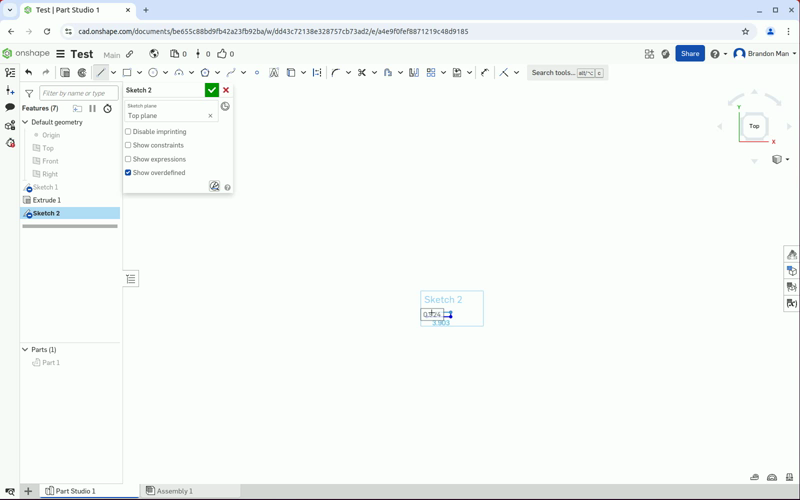
key_up(shift)
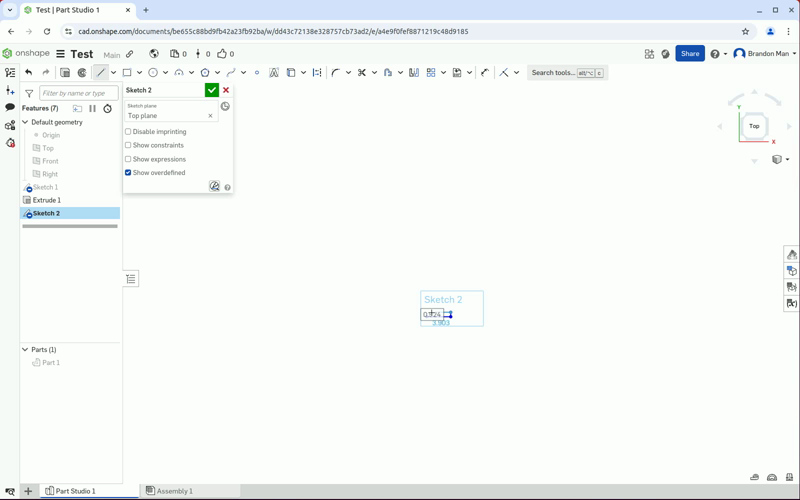
key_down(shift)
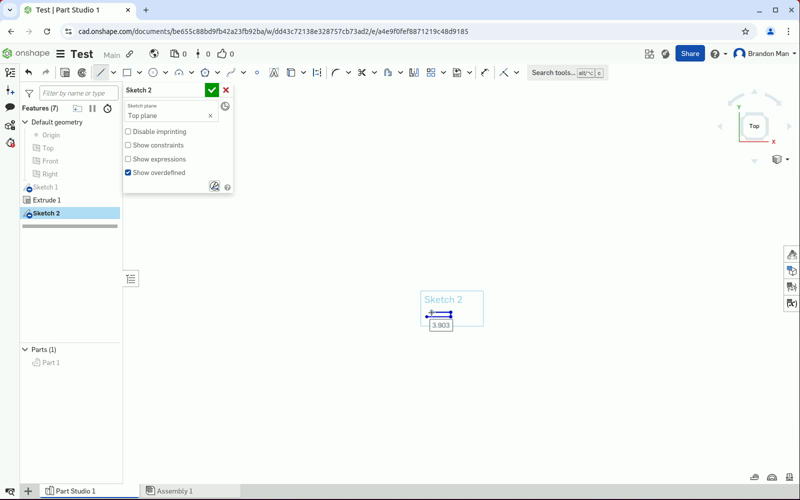
mouse_move(461, 312)
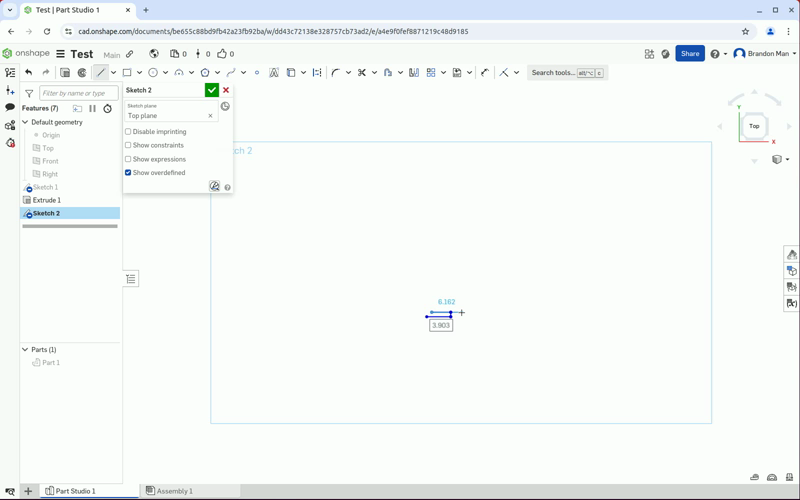
mouse_move(431, 253)
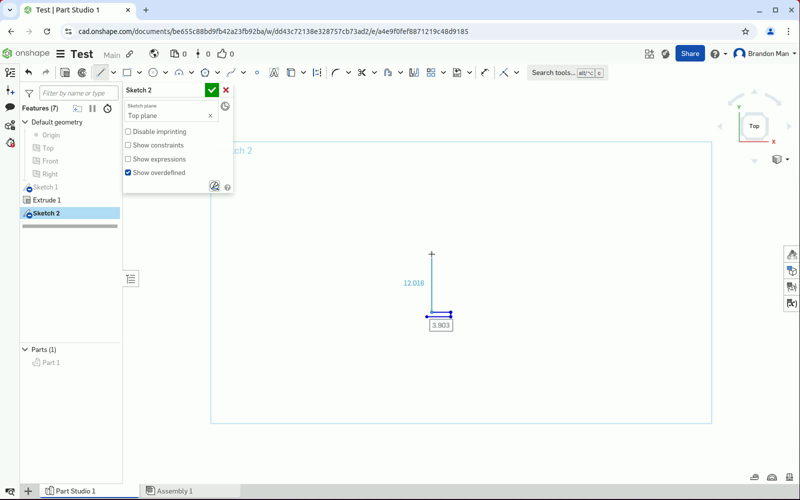
click(431, 253)
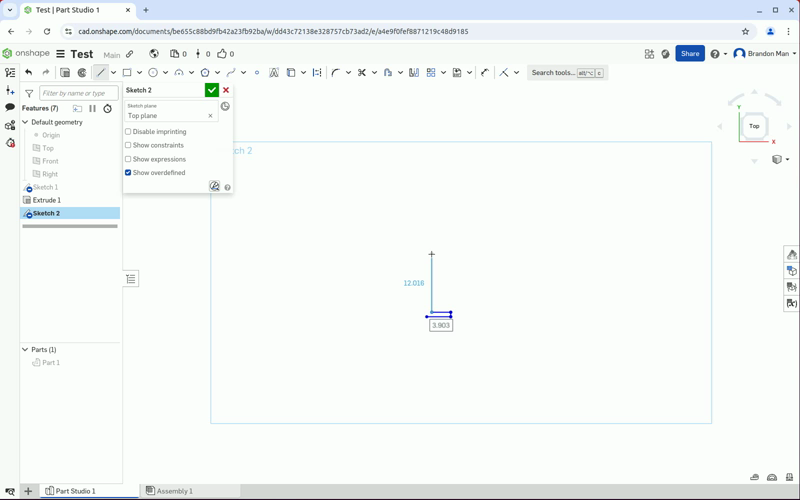
key_up(shift)
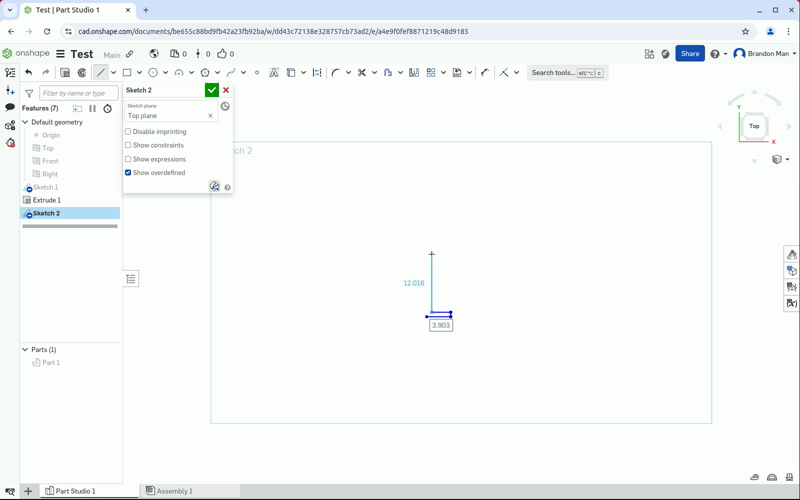
key_down(shift)
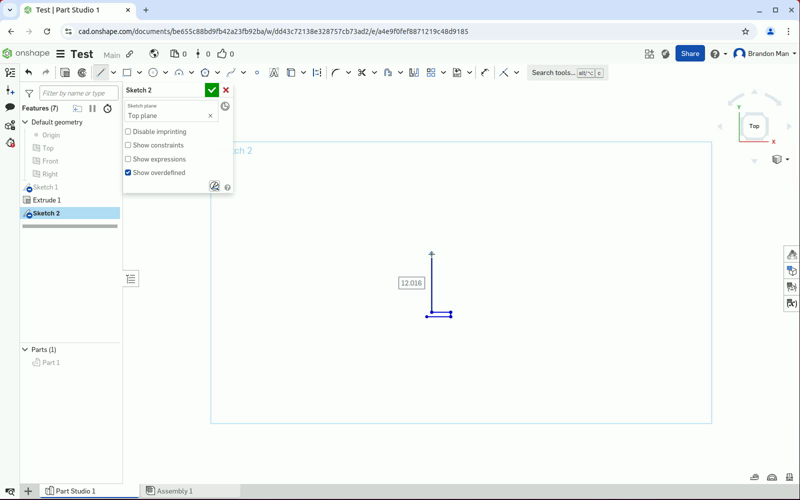
mouse_move(461, 253)
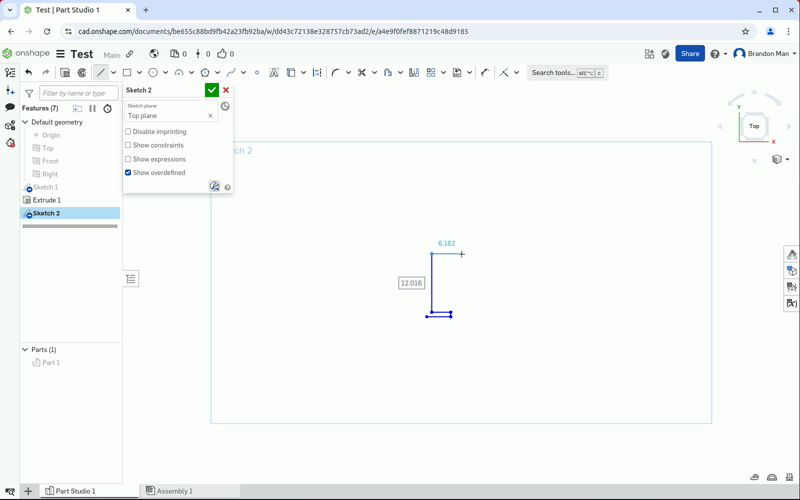
mouse_move(490, 253)
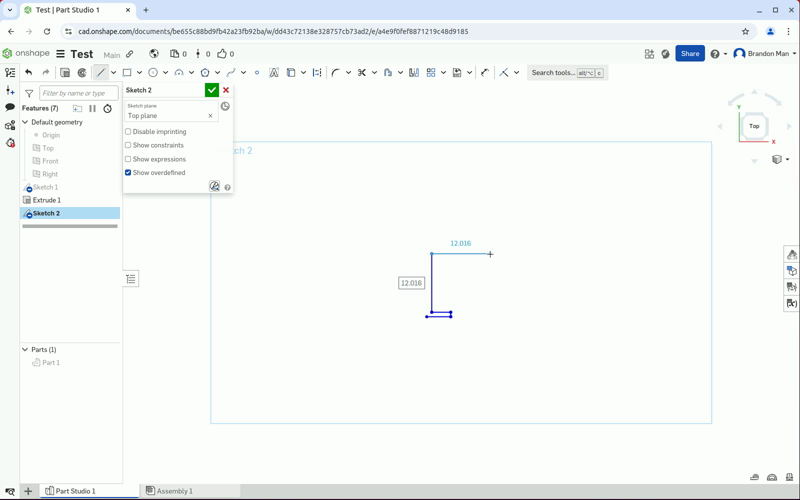
click(490, 253)
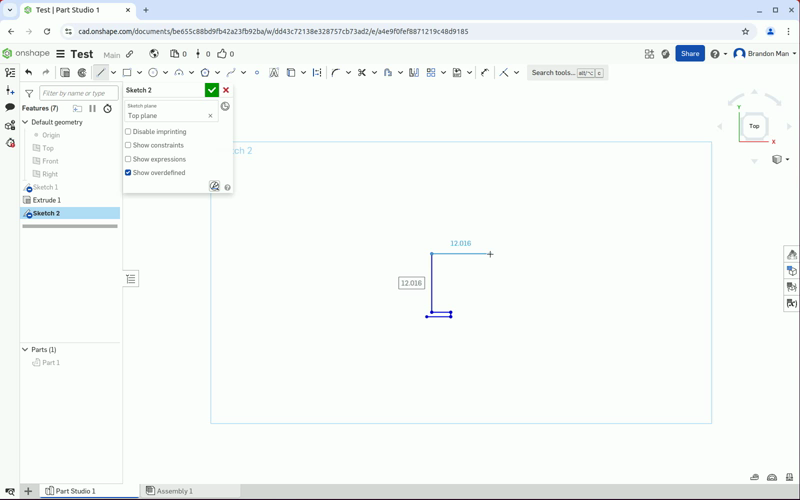
key_up(shift)
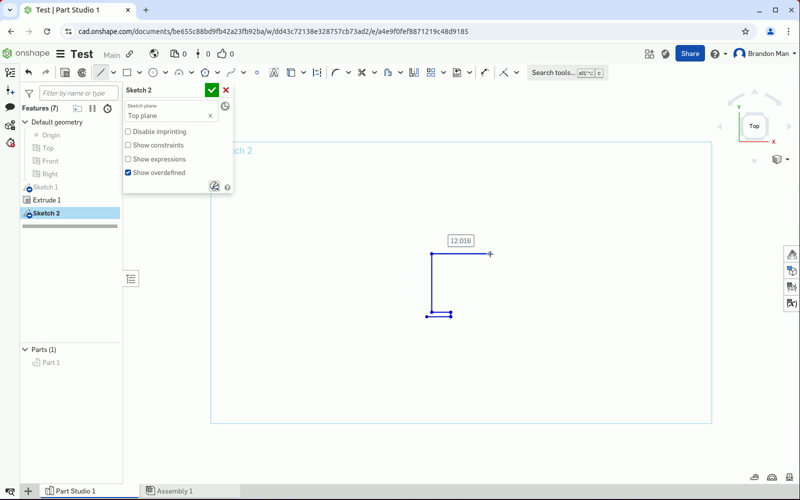
key_down(shift)
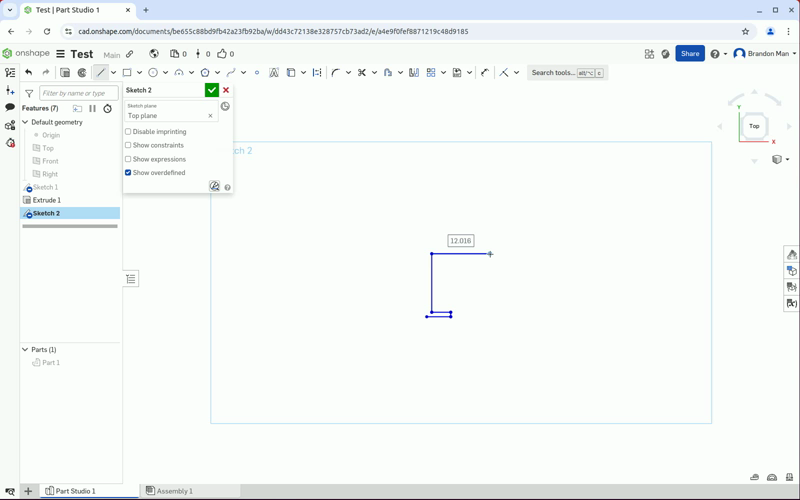
mouse_move(520, 253)
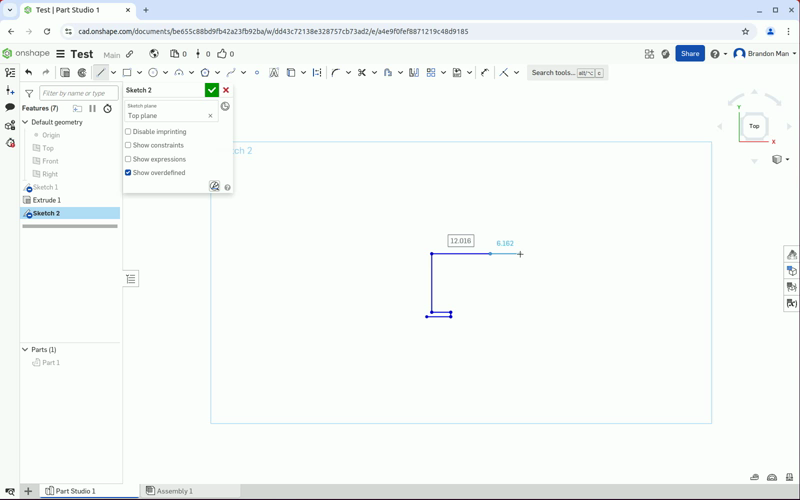
mouse_move(490, 312)
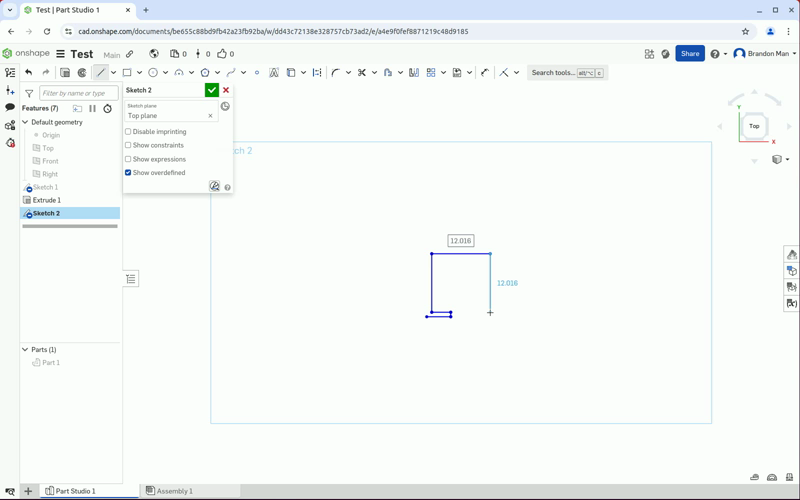
click(490, 312)
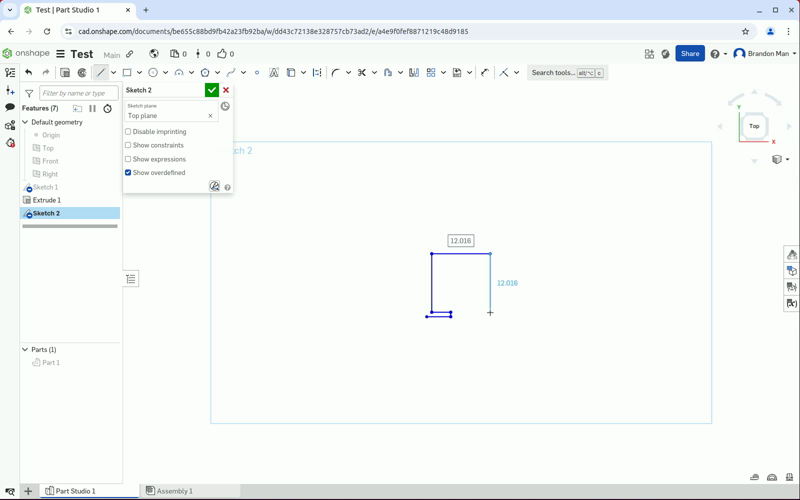
key_up(shift)
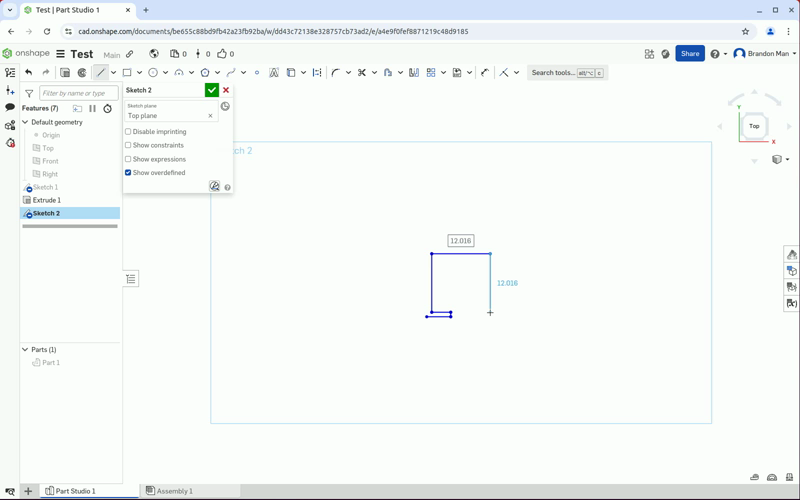
key_down(shift)
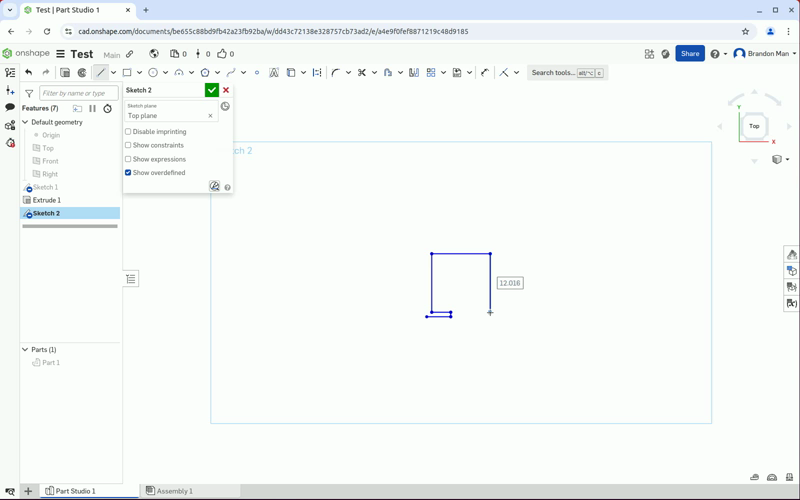
mouse_move(520, 312)
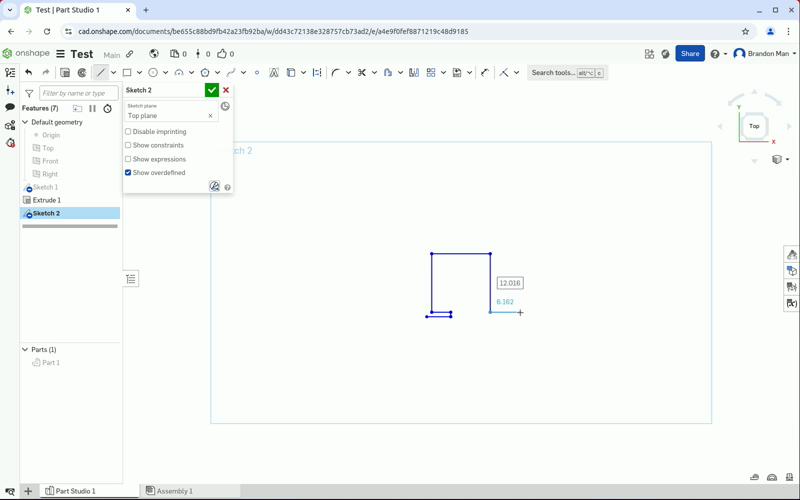
mouse_move(471, 312)
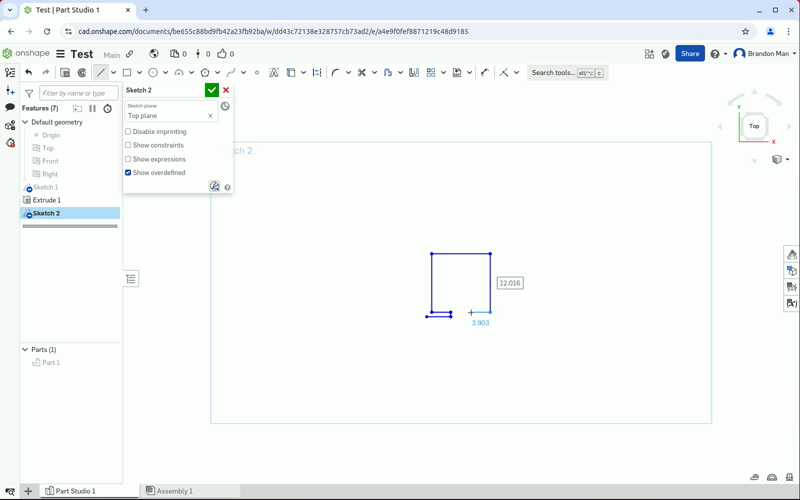
click(471, 312)
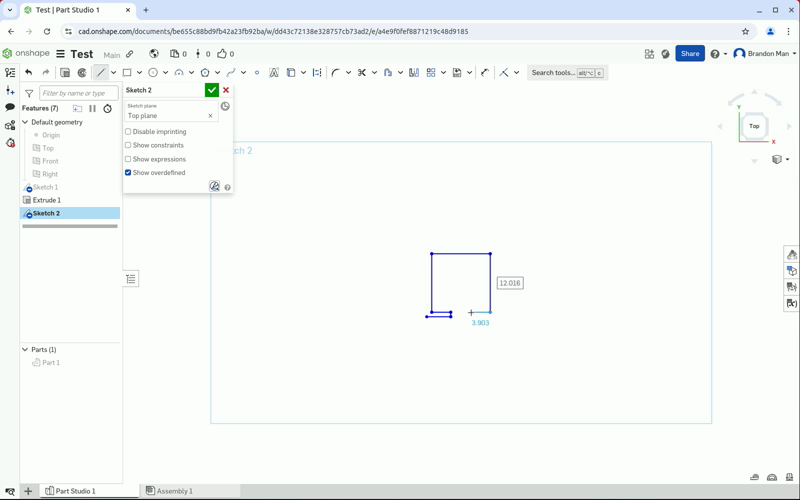
key_up(shift)
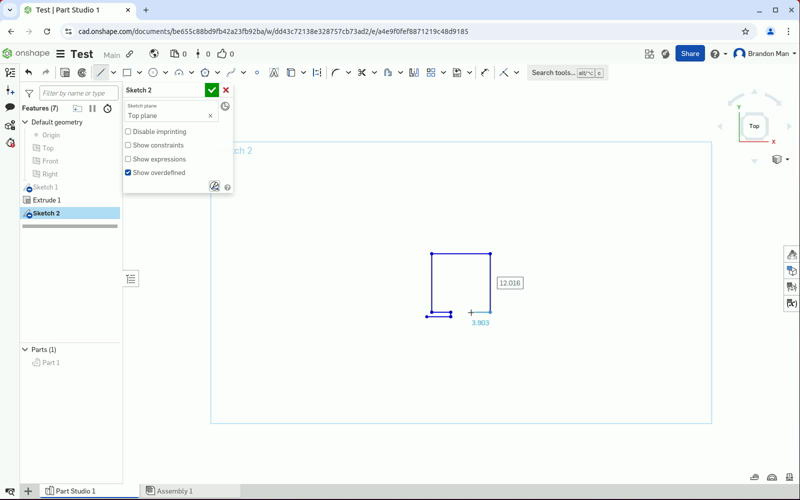
key_down(shift)
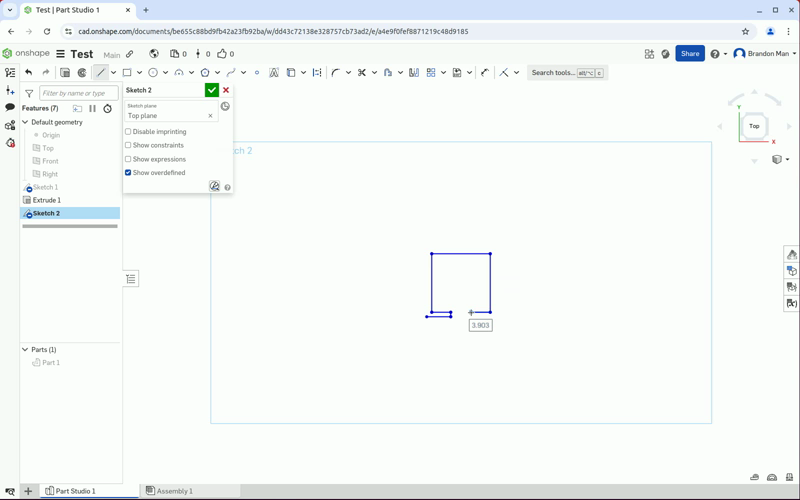
mouse_move(501, 312)
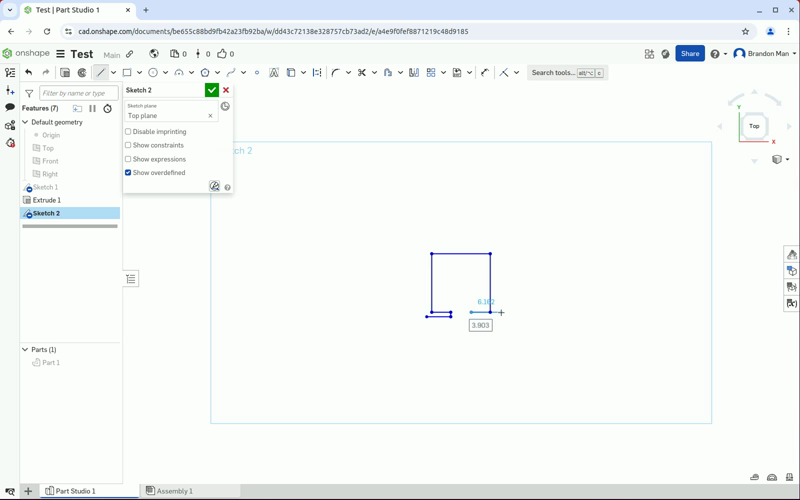
mouse_move(471, 316)
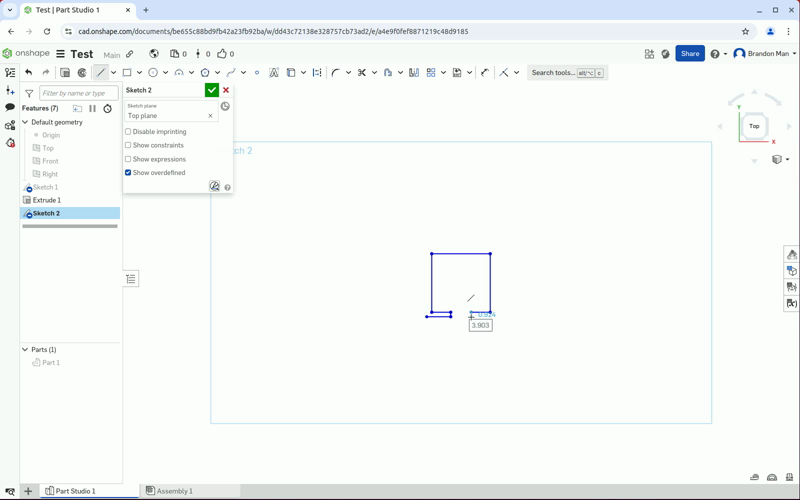
scroll(6)
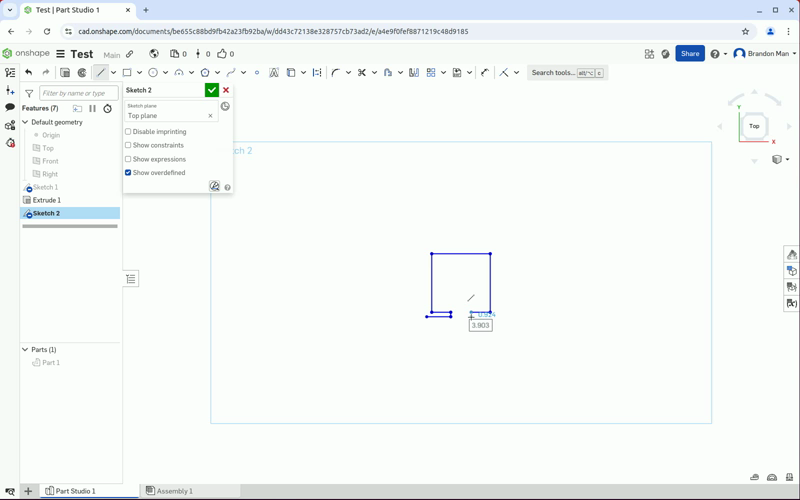
scroll(6)
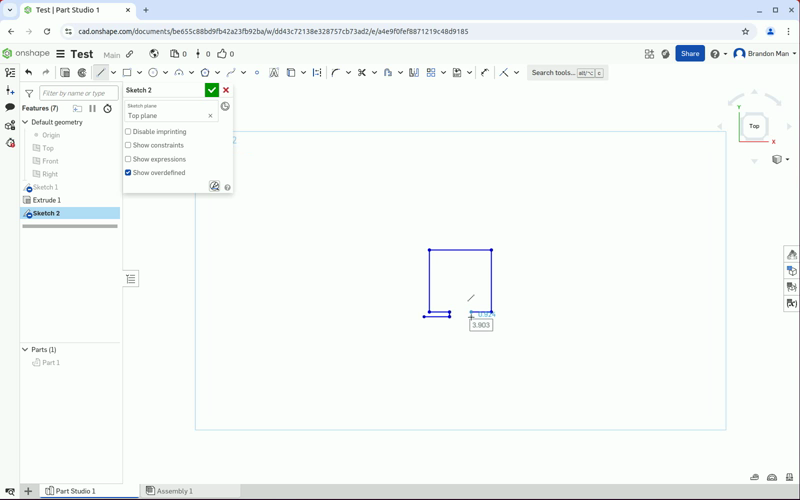
scroll(6)
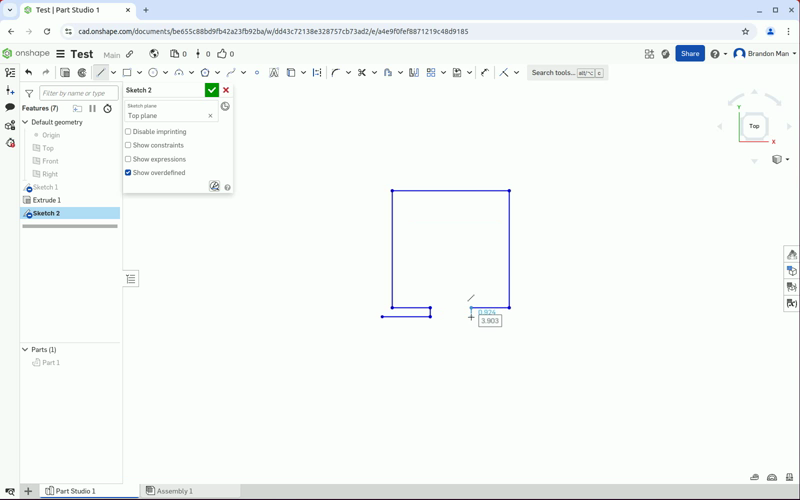
scroll(6)
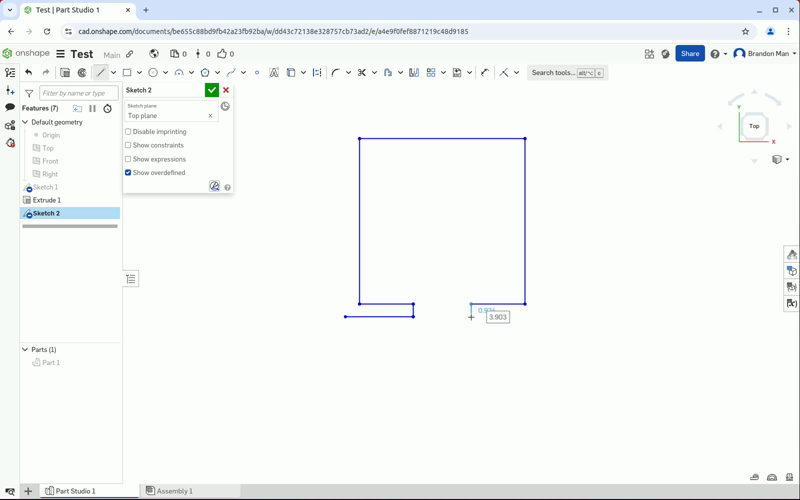
scroll(6)
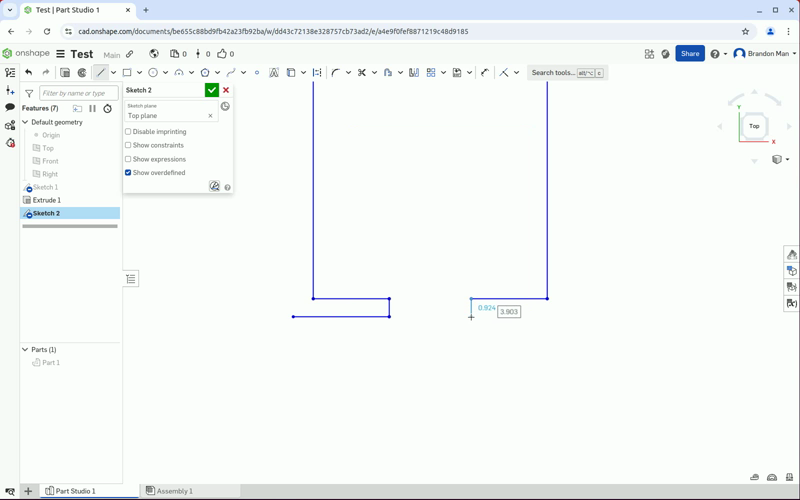
scroll(6)
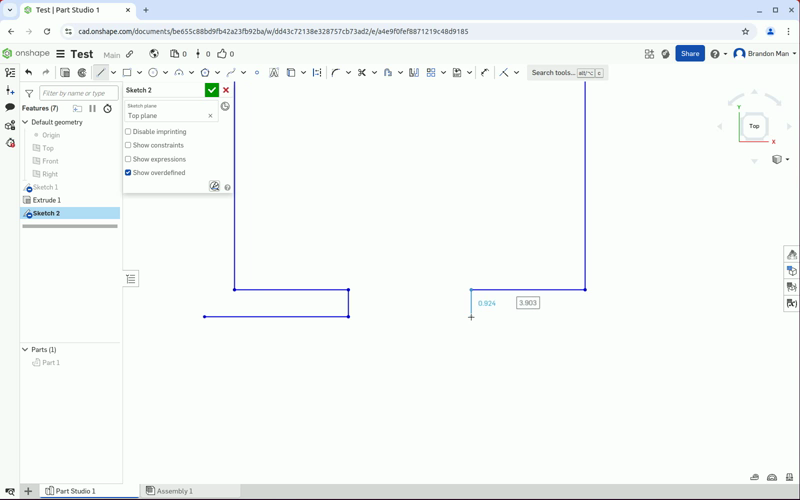
scroll(6)
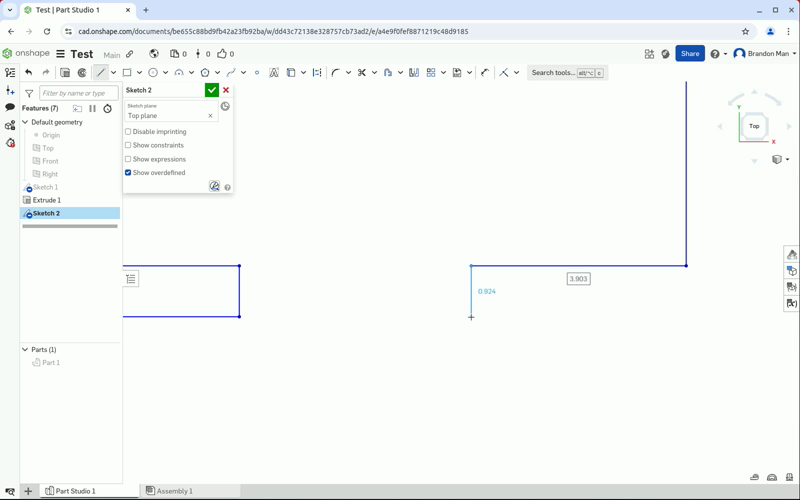
click(471, 316)
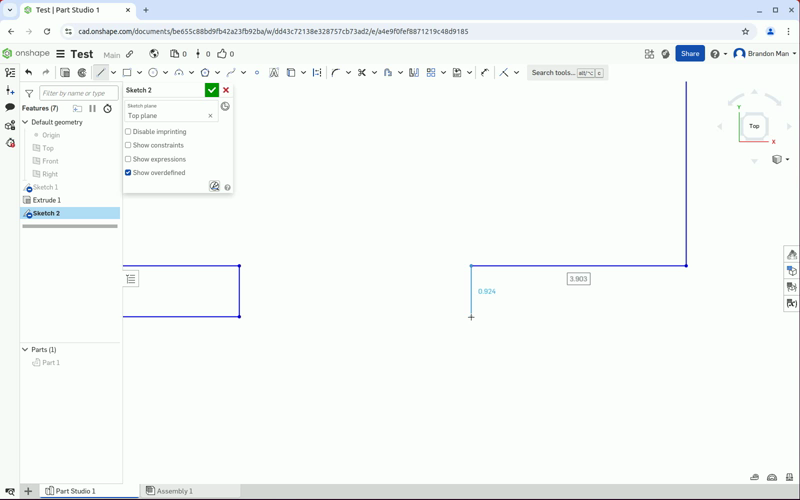
scroll(-6)
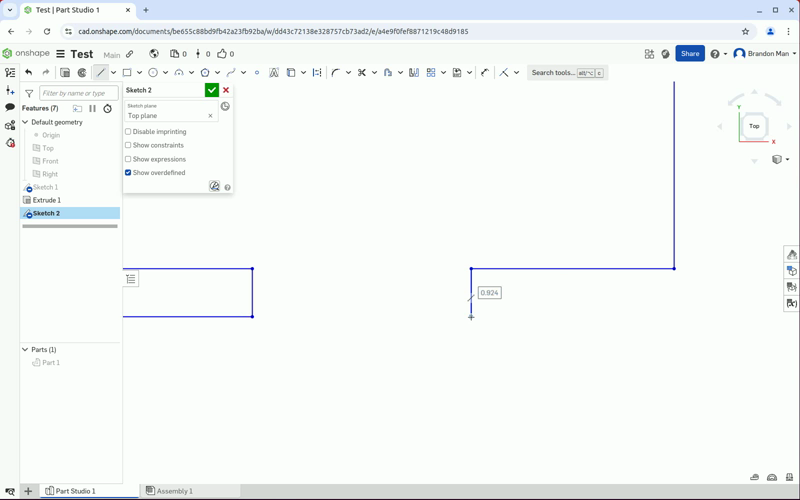
scroll(-6)
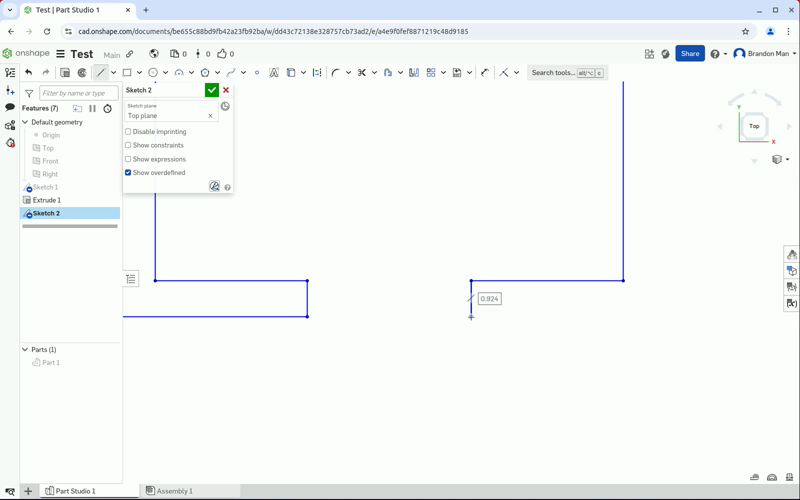
scroll(-6)
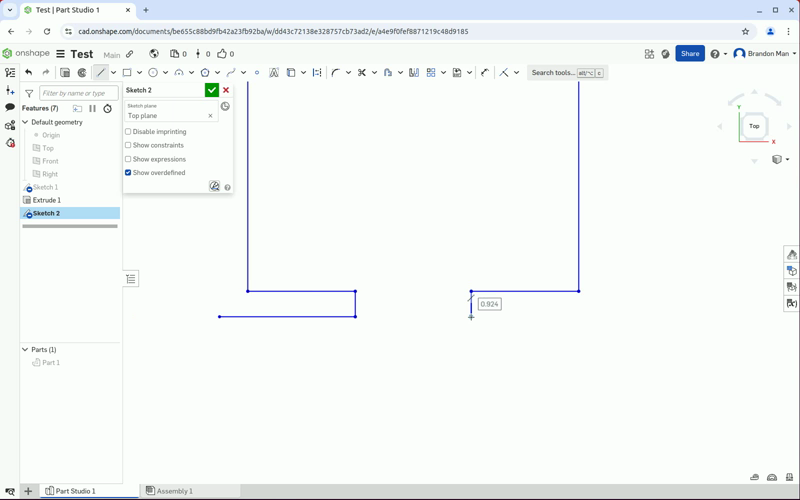
scroll(-6)
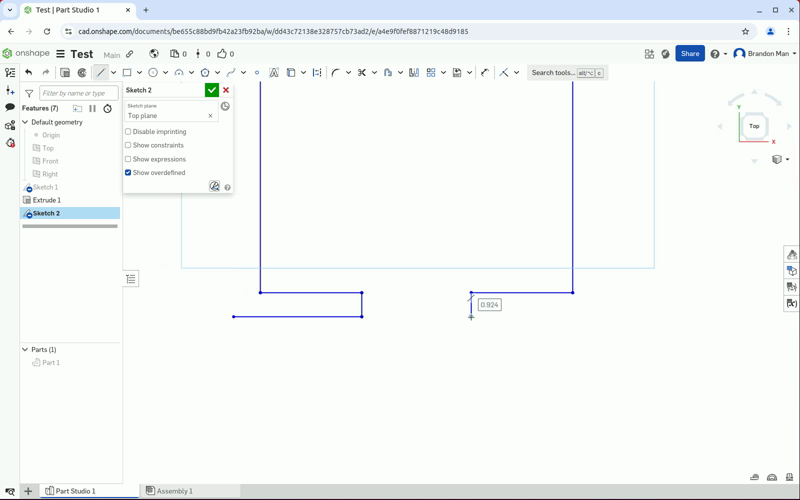
scroll(-6)
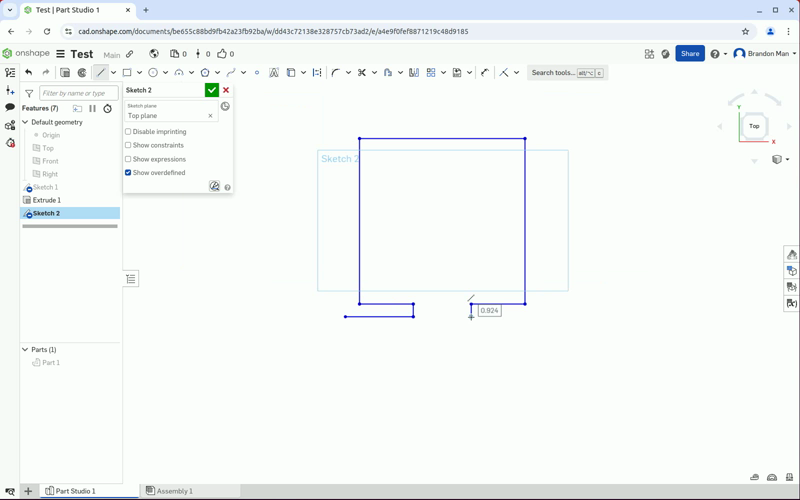
scroll(-6)
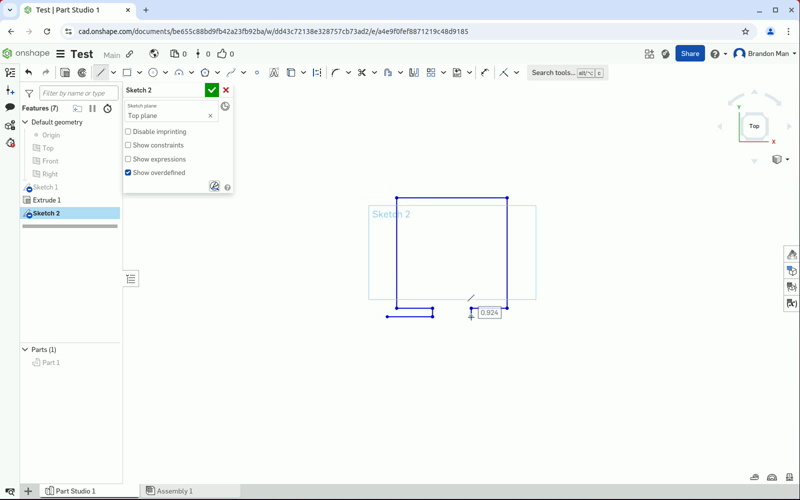
scroll(-6)
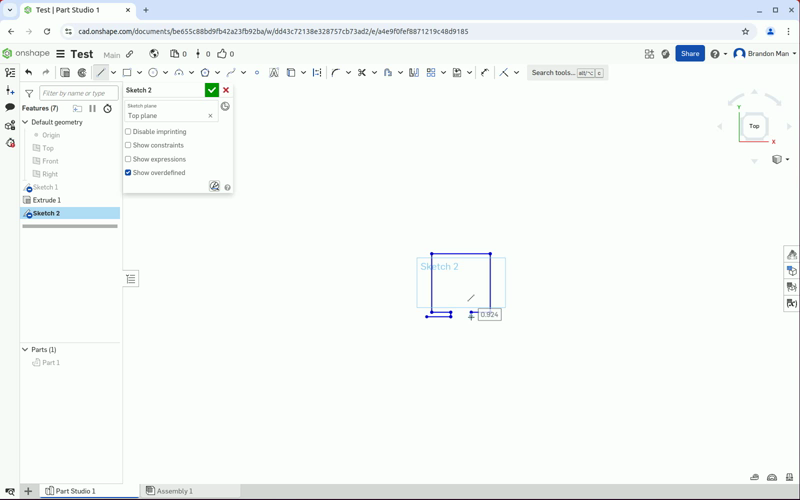
key_up(shift)
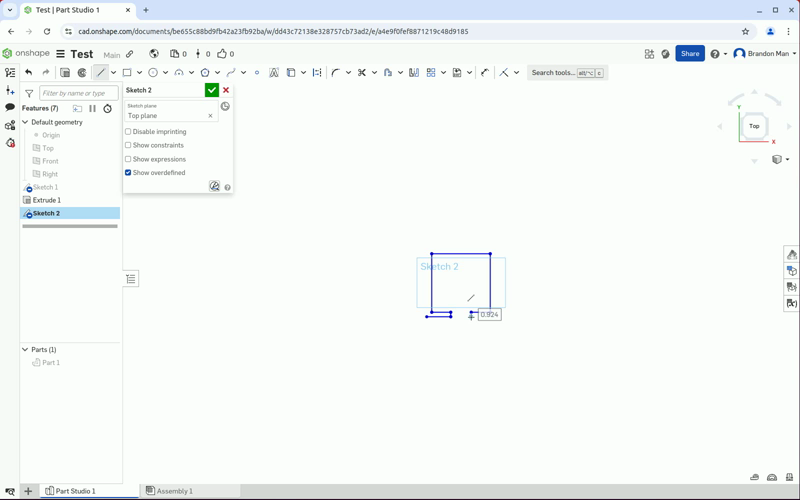
key_down(shift)
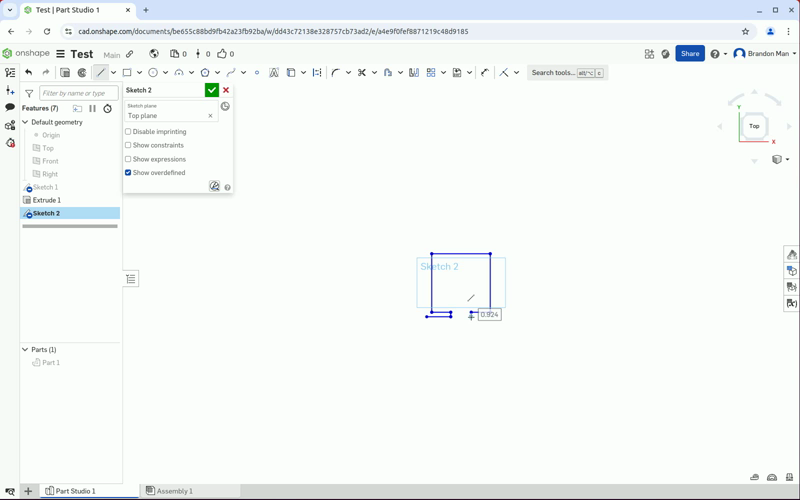
mouse_move(501, 316)
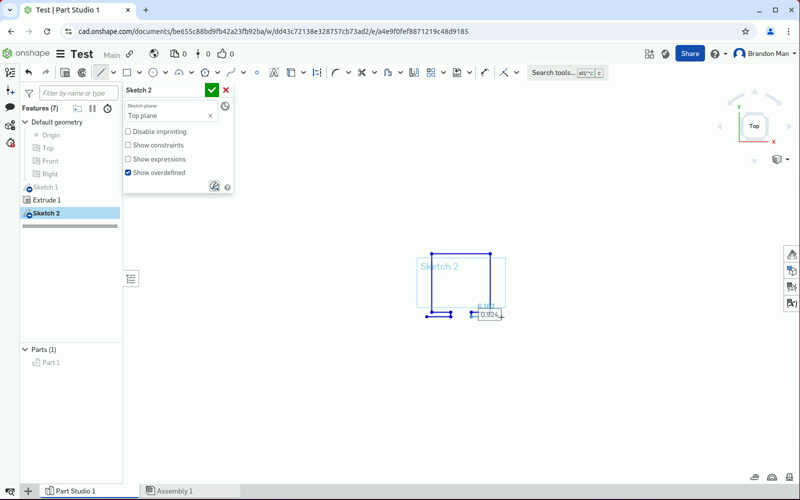
mouse_move(495, 316)
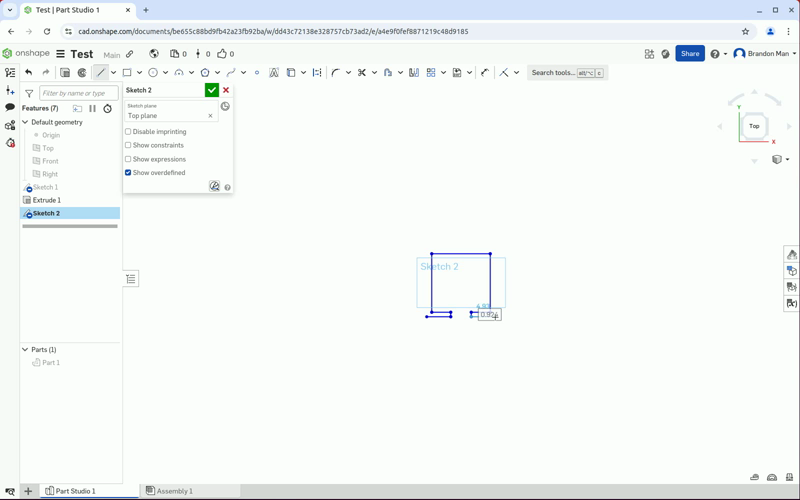
click(495, 316)
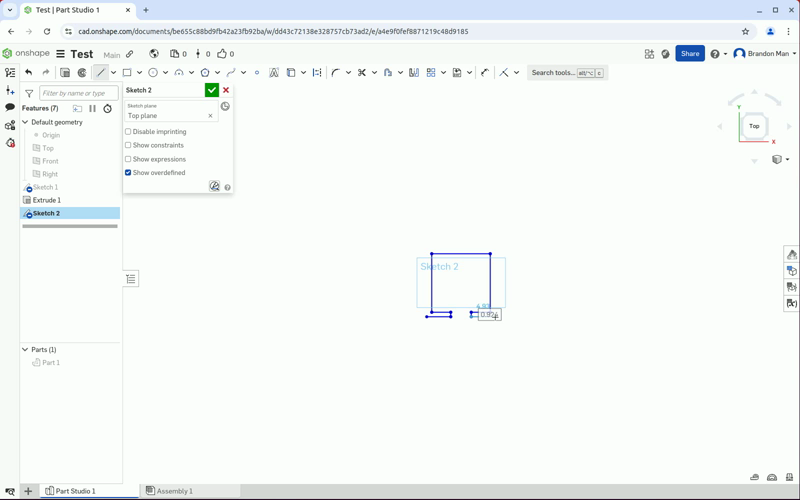
key_up(shift)
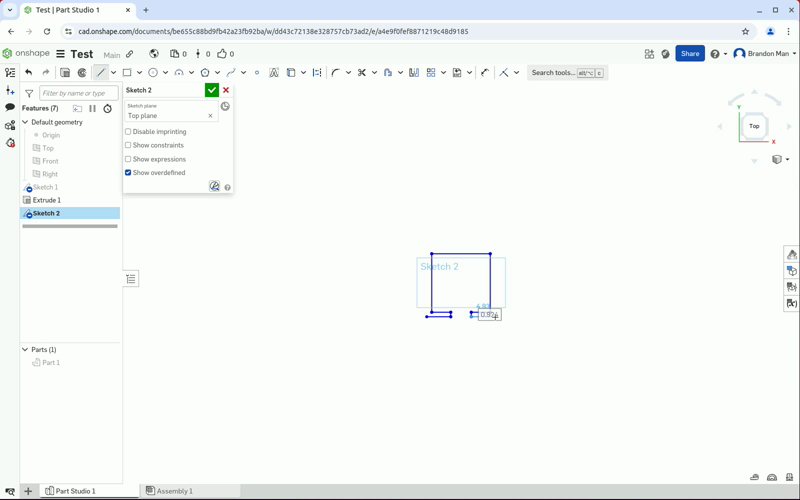
key_down(shift)
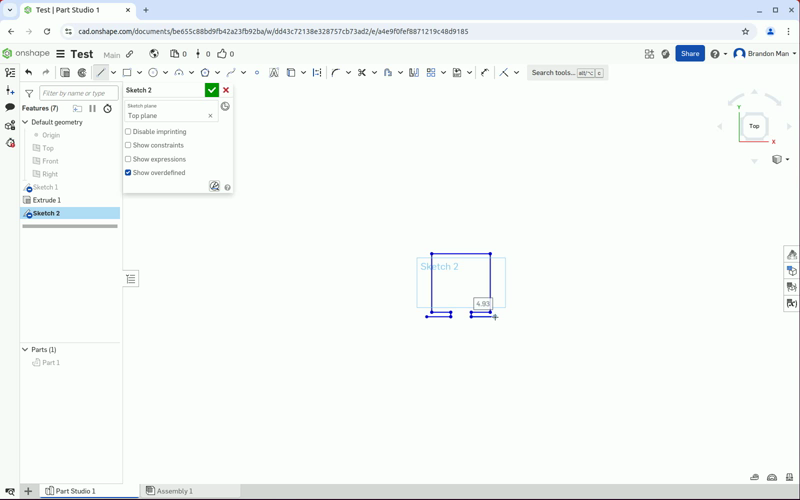
mouse_move(495, 248)
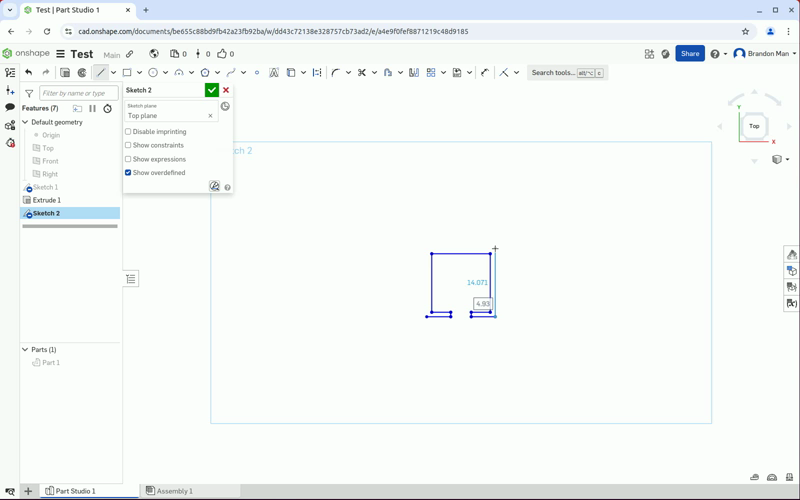
click(495, 248)
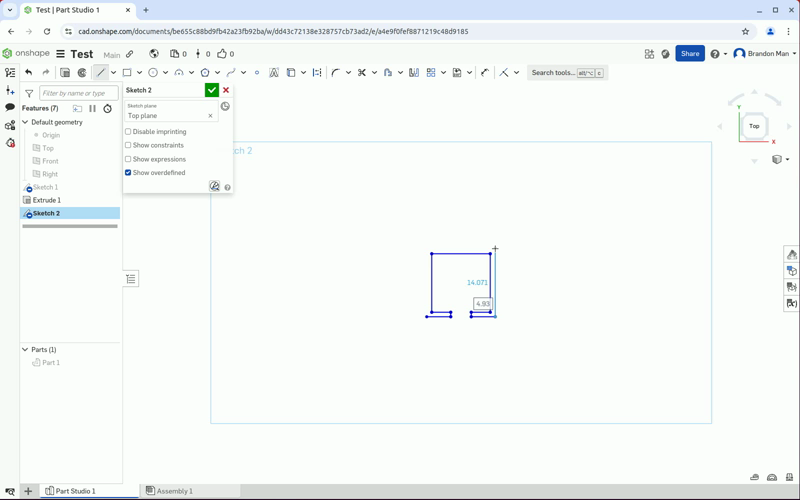
key_up(shift)
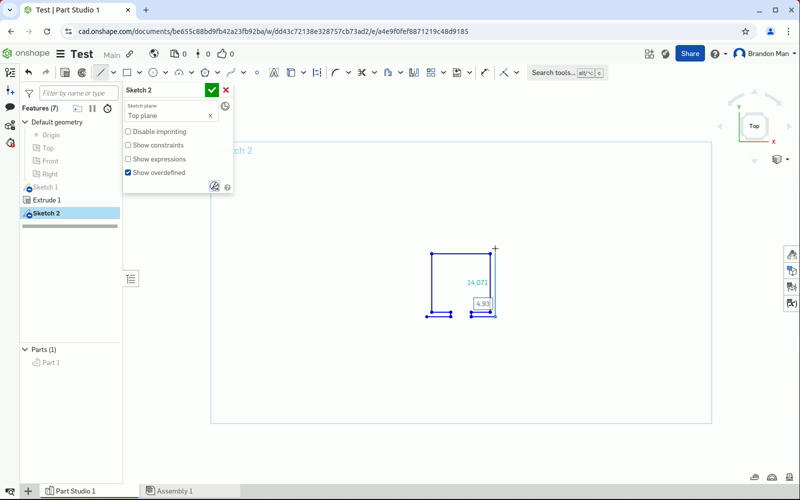
key_down(shift)
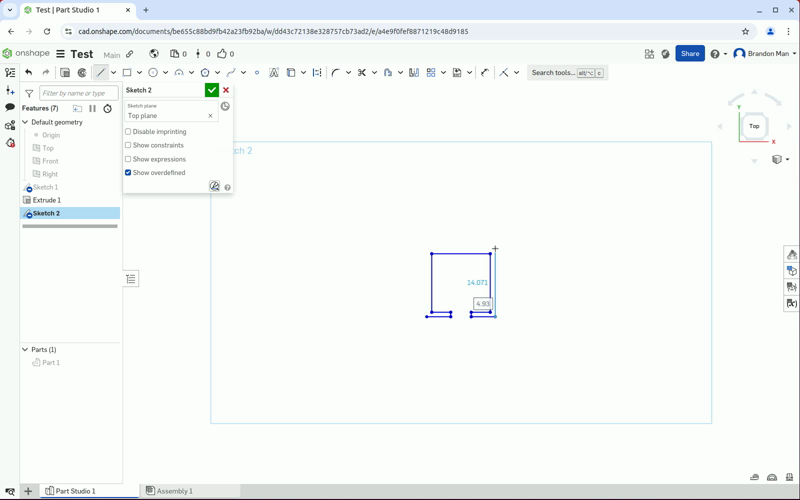
mouse_move(426, 248)
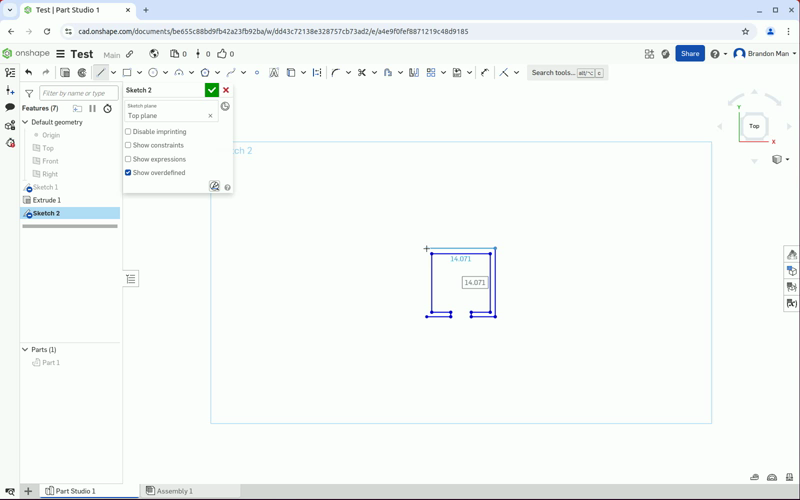
click(426, 248)
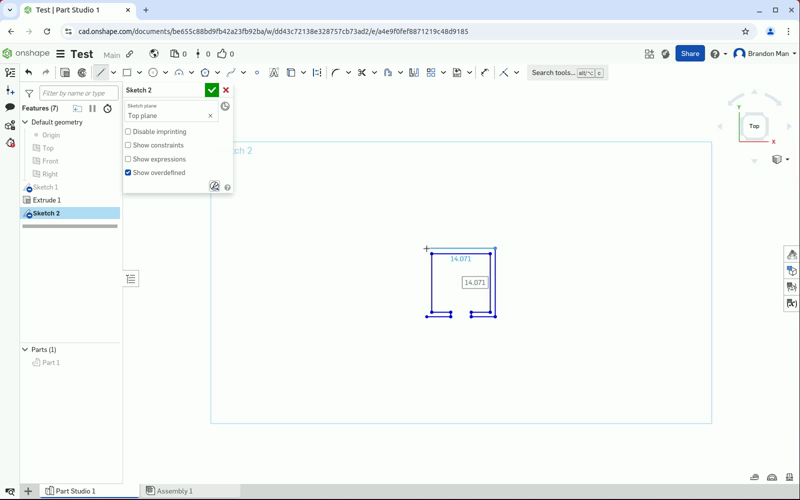
key_up(shift)
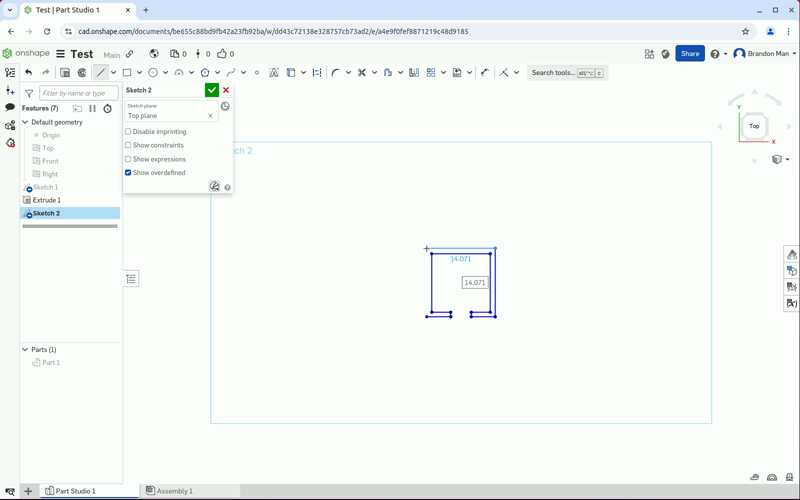
key_down(shift)
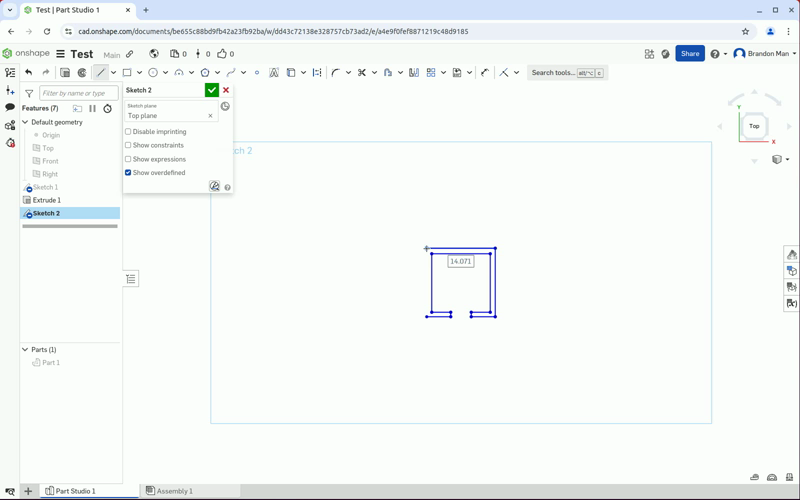
mouse_move(426, 316)
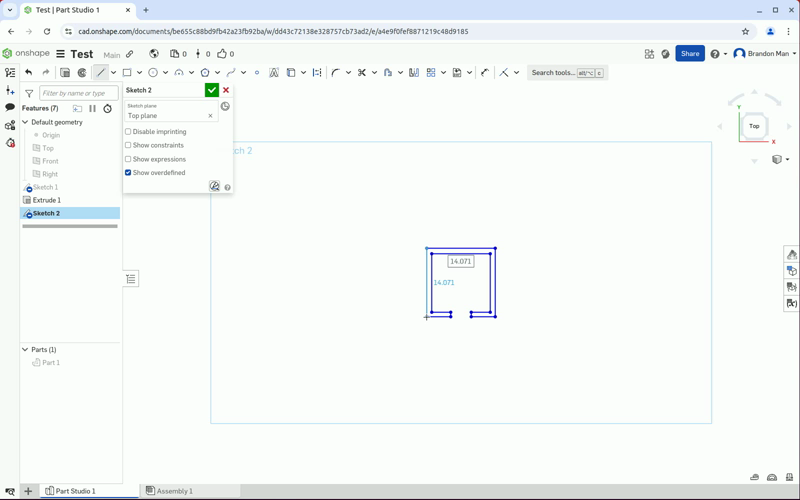
key_up(shift)
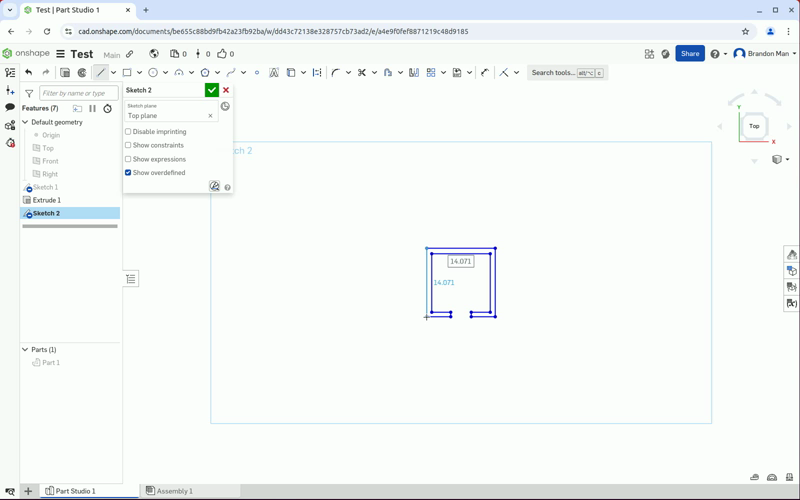
click(426, 316)
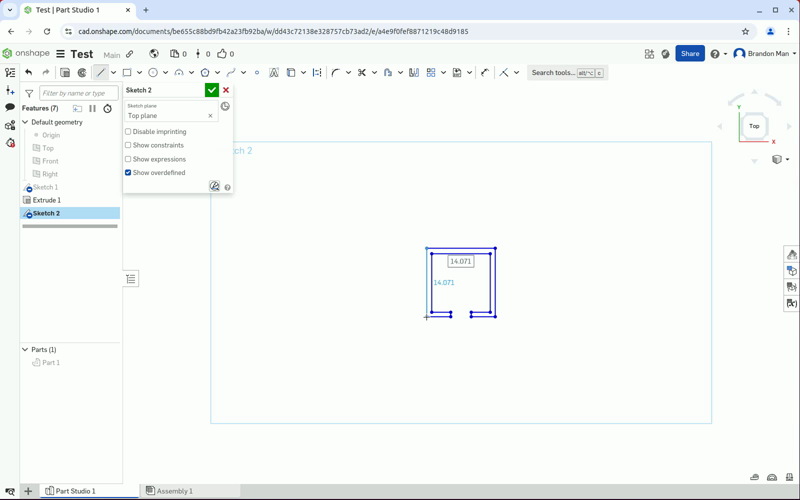
key(esc)
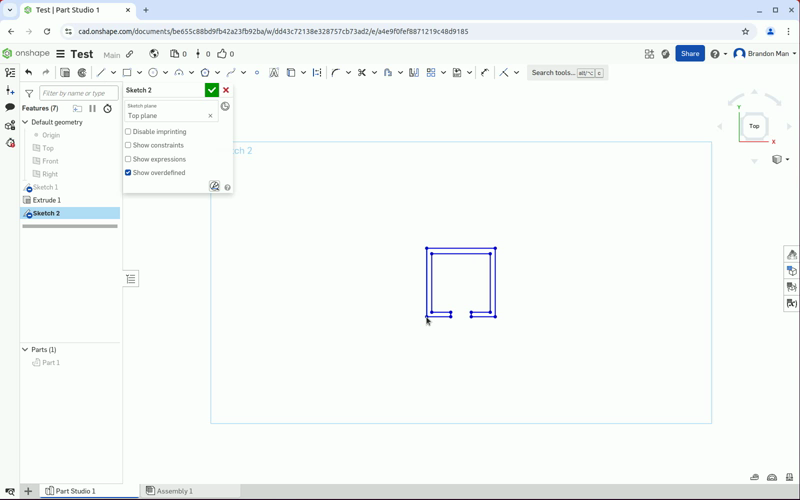
mouse_move(429, 268)
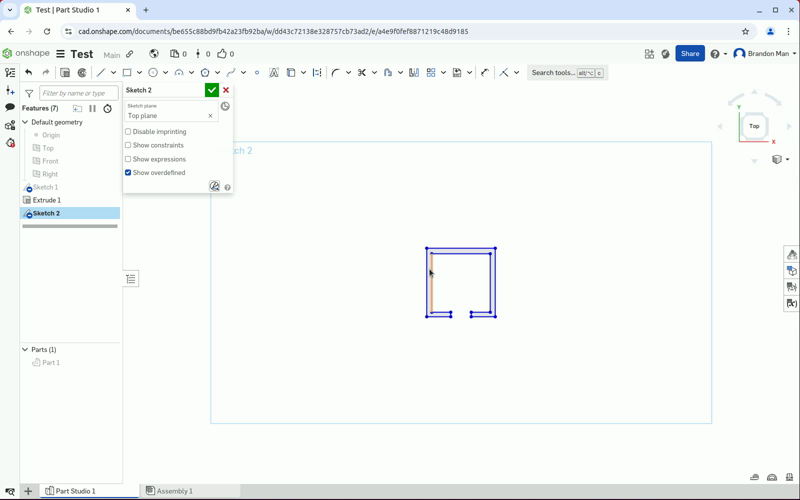
scroll(6)
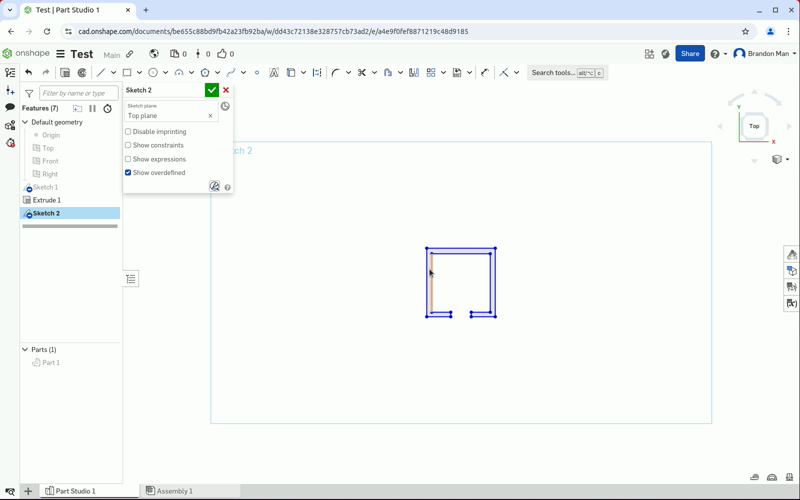
scroll(6)
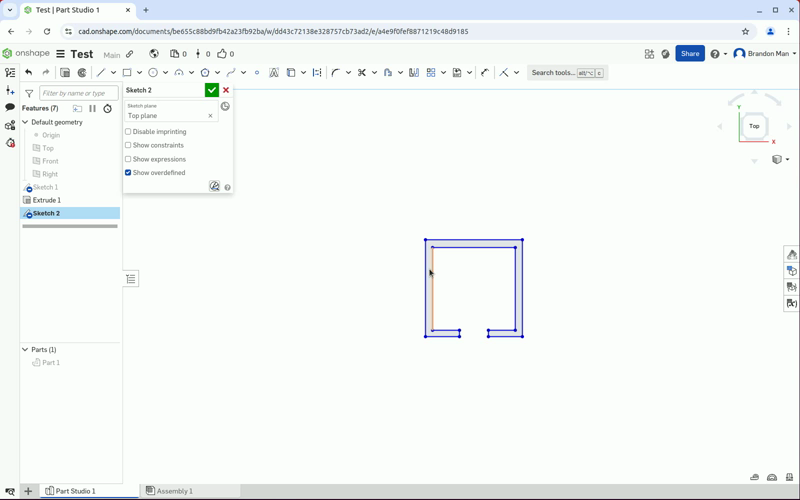
scroll(6)
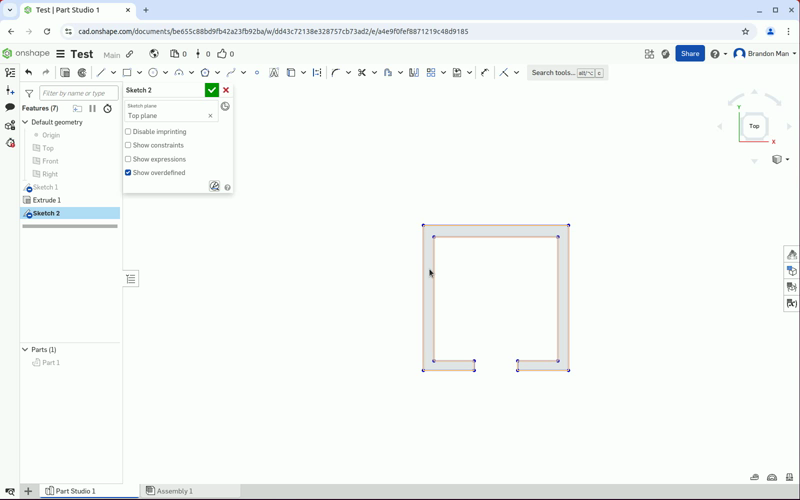
scroll(6)
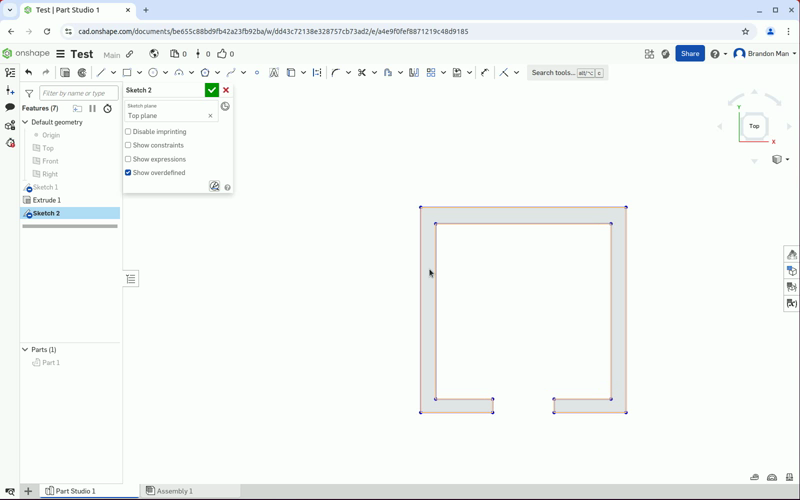
scroll(6)
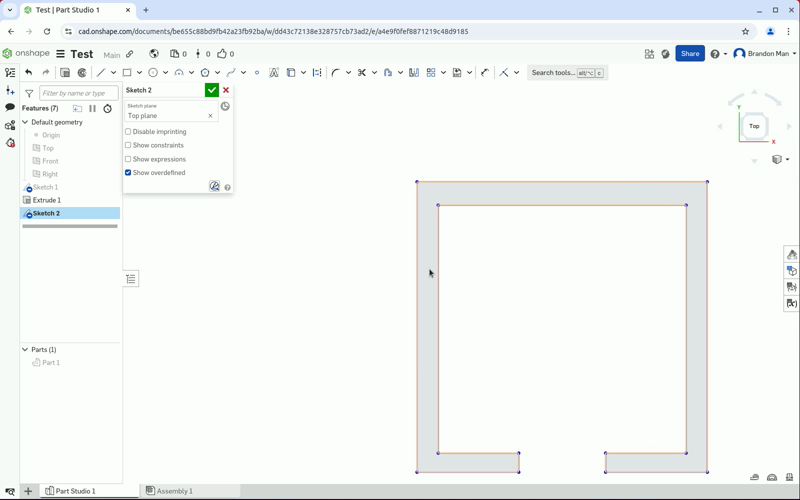
scroll(6)
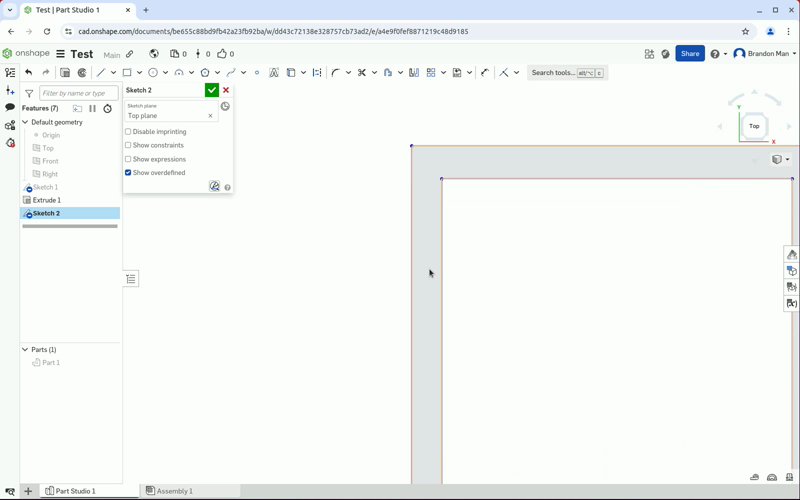
scroll(6)
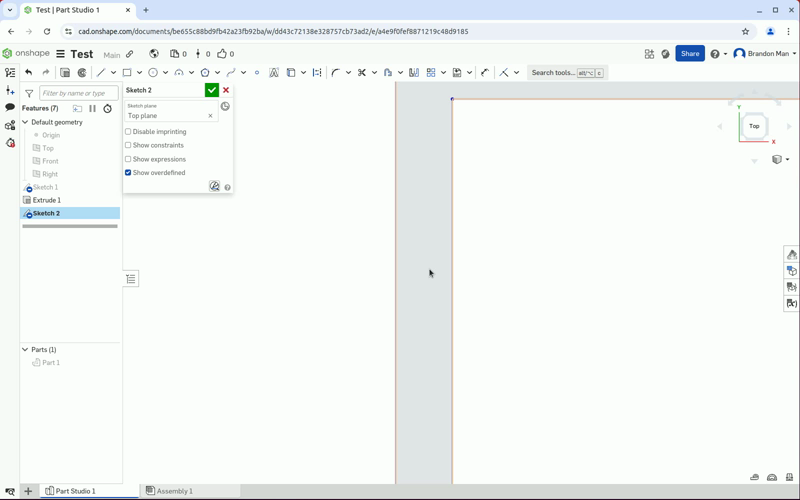
click(429, 268)
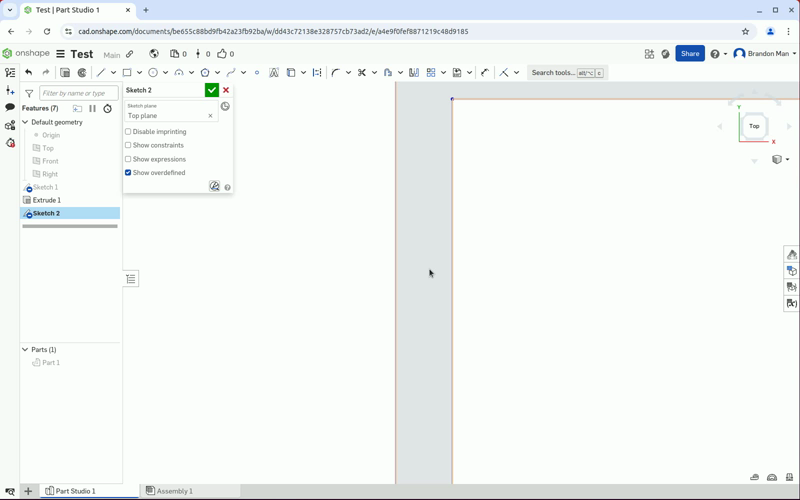
scroll(-6)
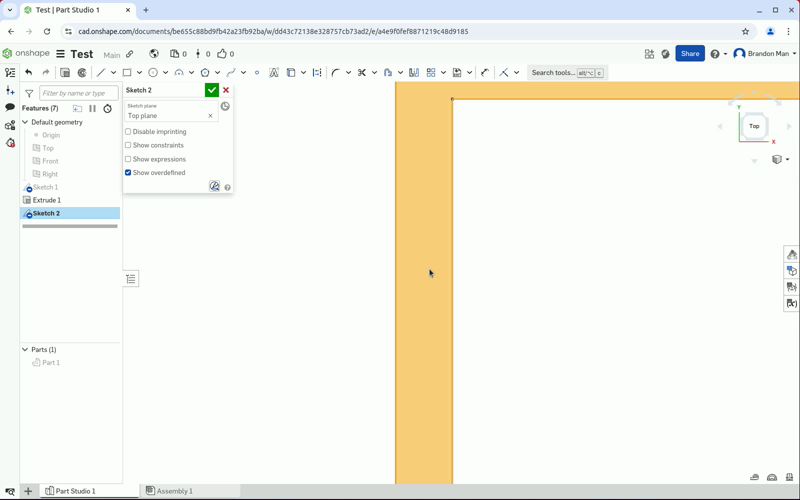
scroll(-6)
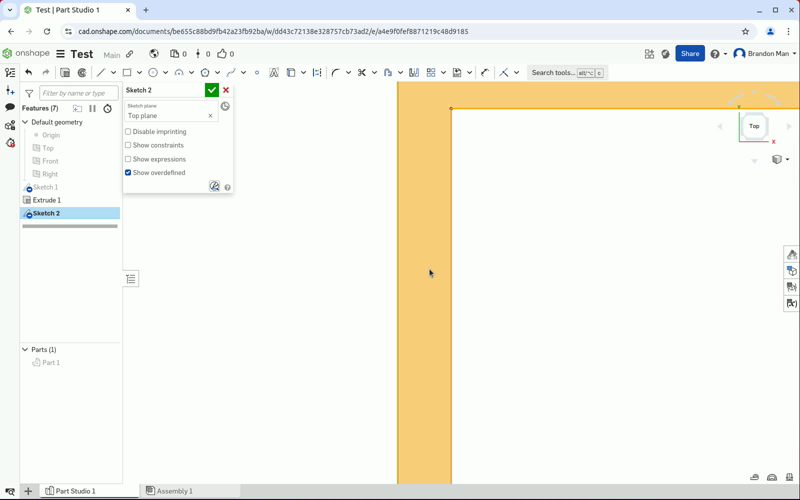
scroll(-6)
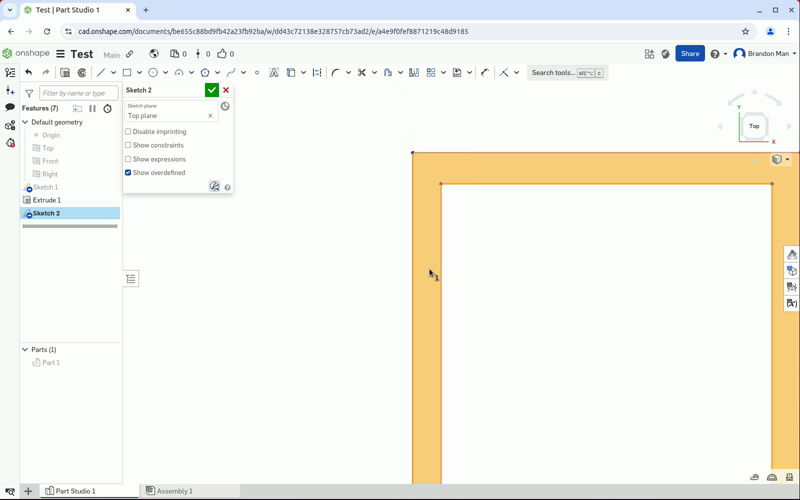
scroll(-6)
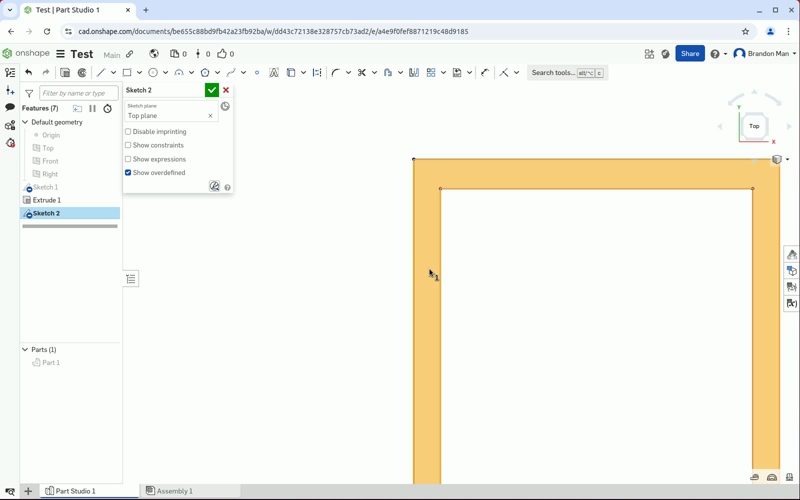
scroll(-6)
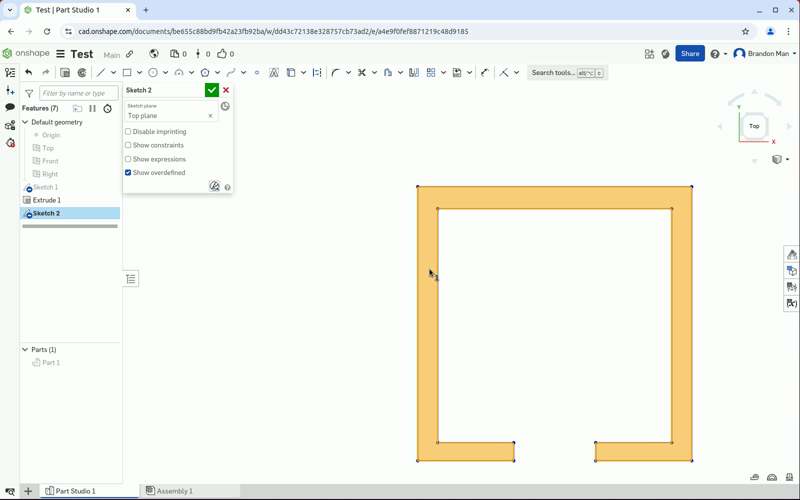
scroll(-6)
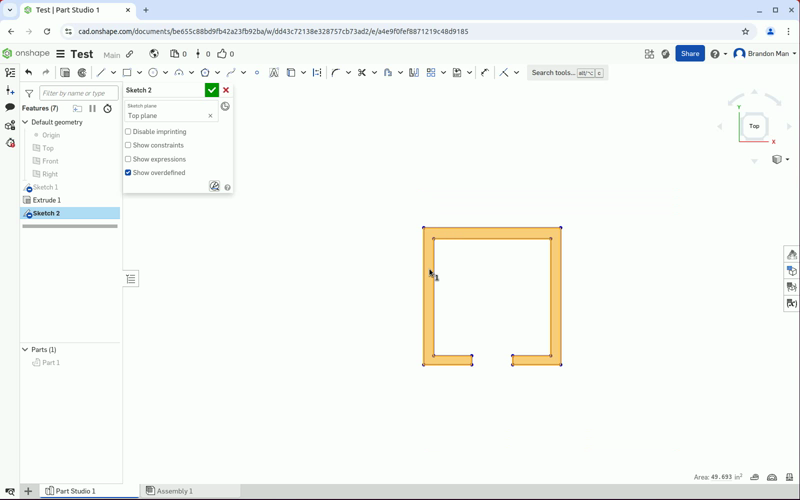
scroll(-6)
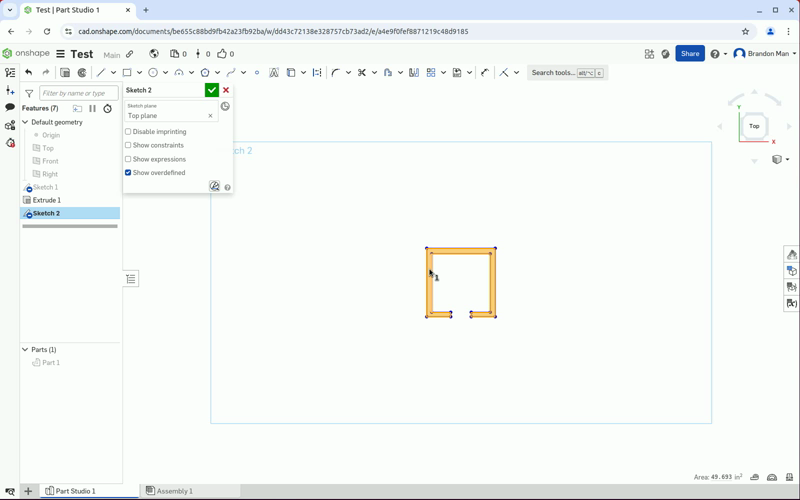
mouse_move(73, 352)
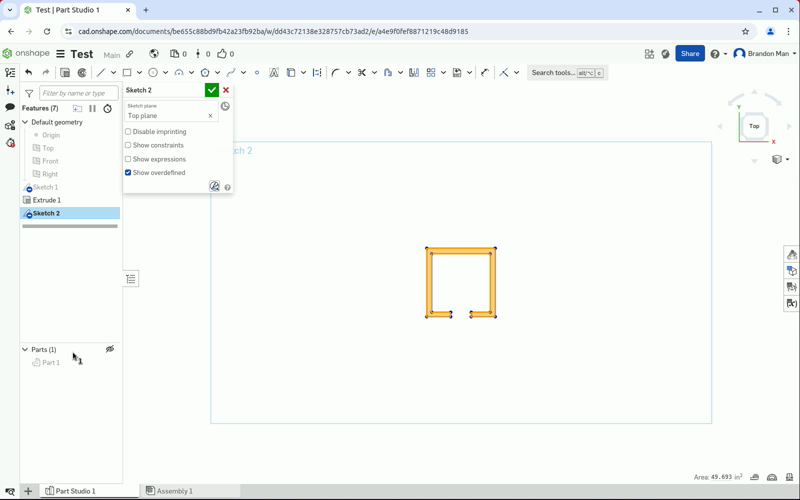
key(shift+y)
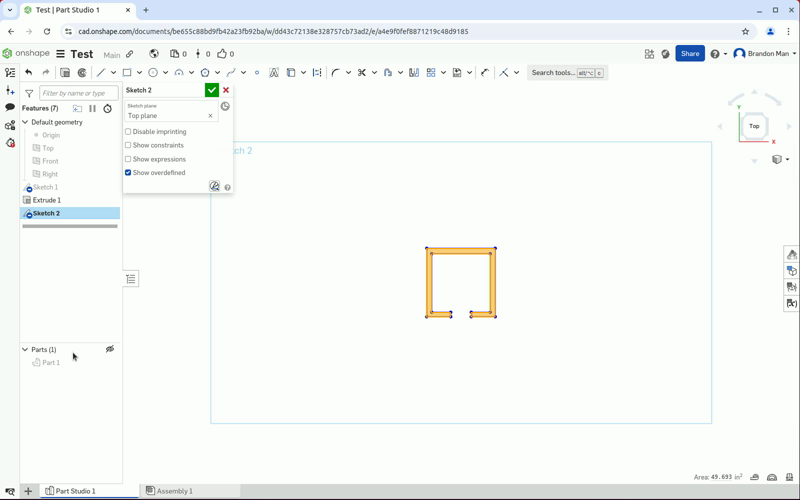
key(shift+e)
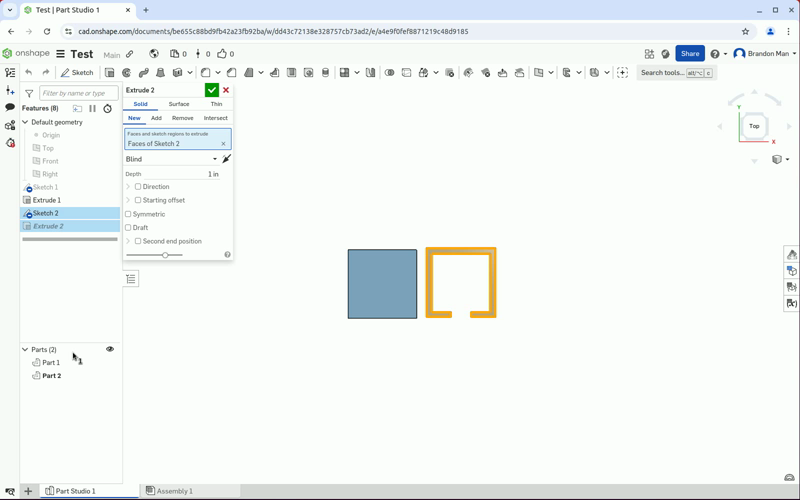
mouse_move(143, 106)
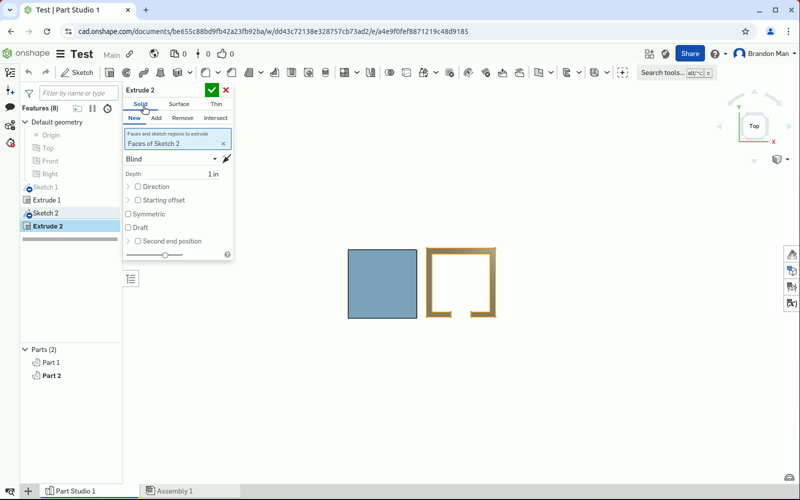
click(143, 106)
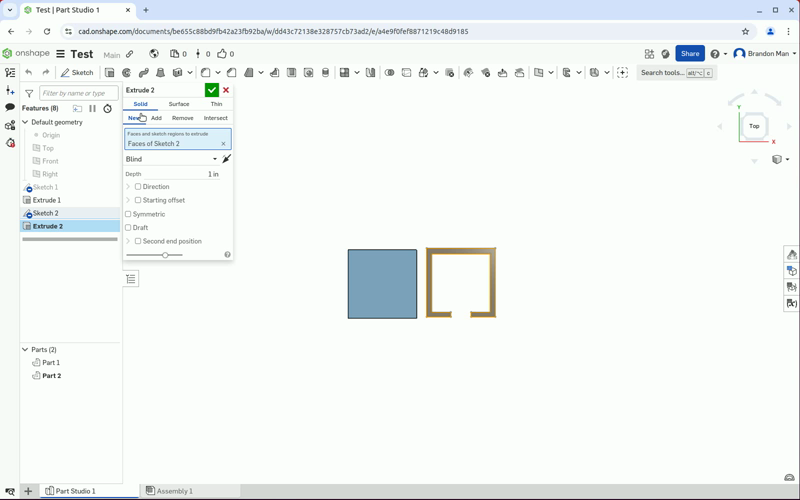
mouse_move(137, 120)
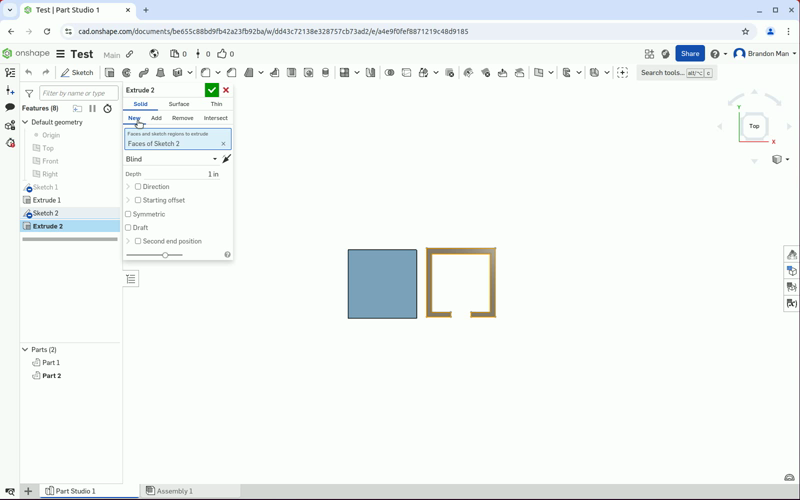
click(137, 120)
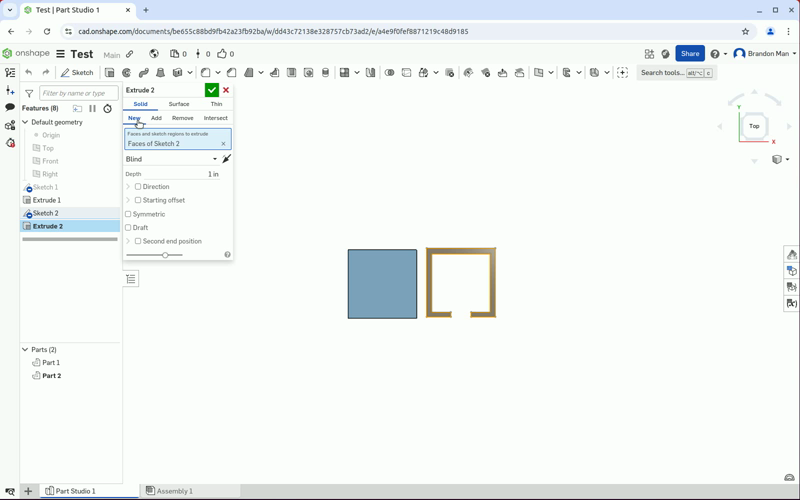
key(tab, 4)
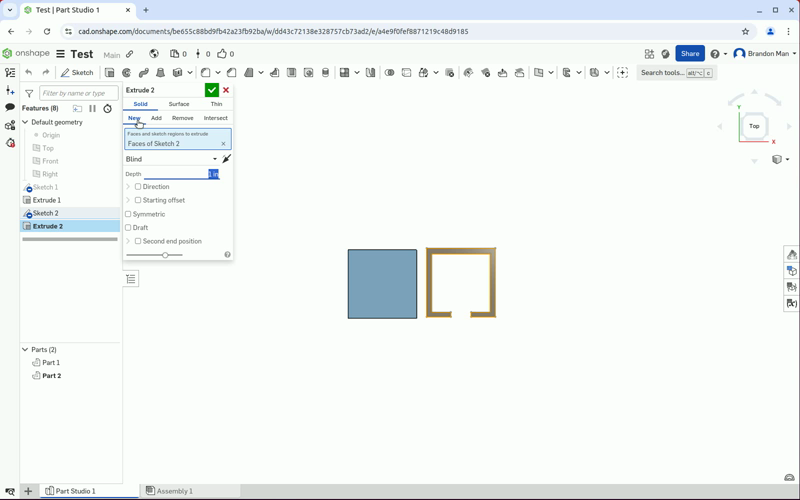
text(3.37)
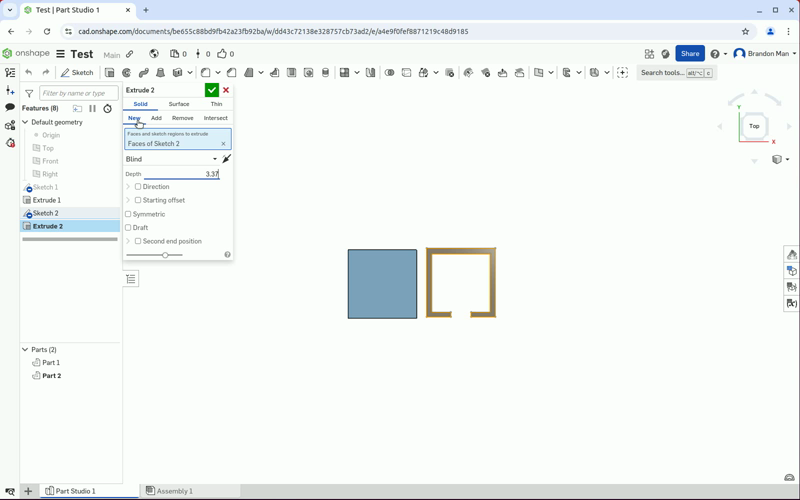
key(enter)
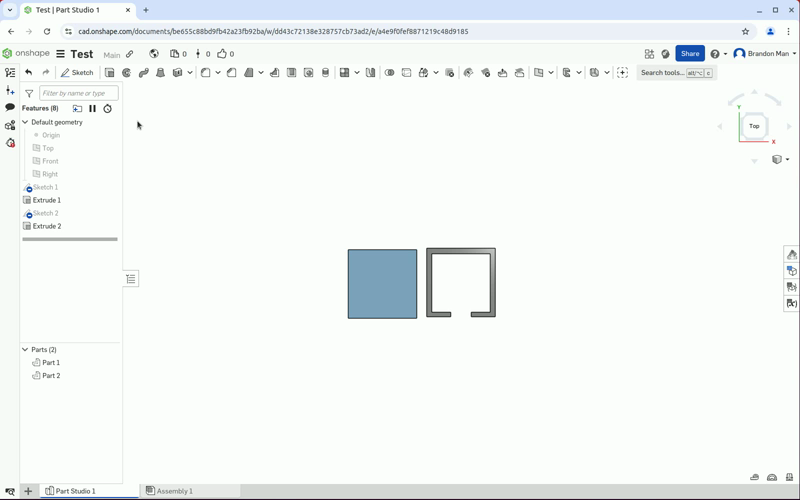
key(shift+h)
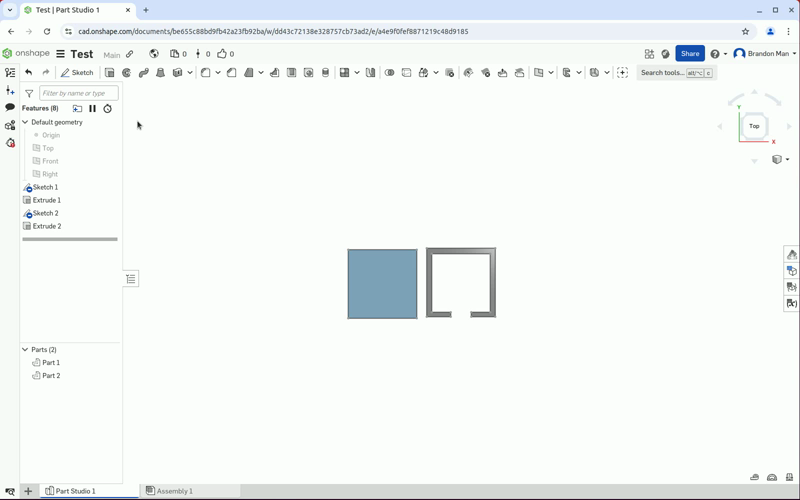
key(shift+h)
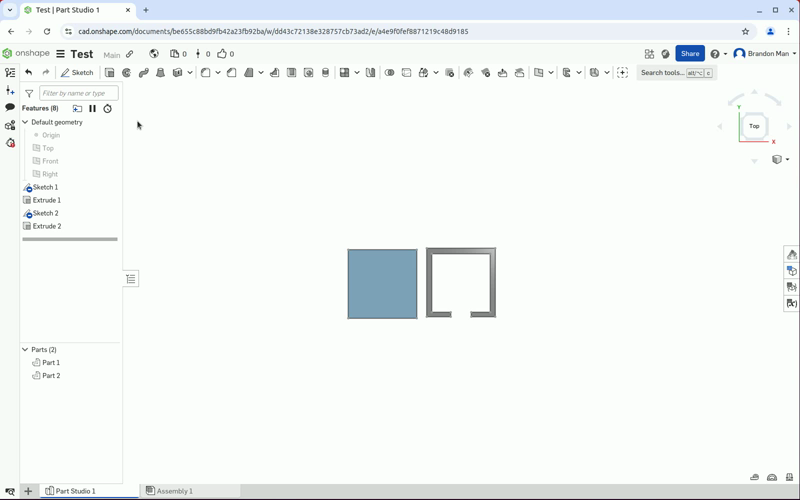
key(shift+7)
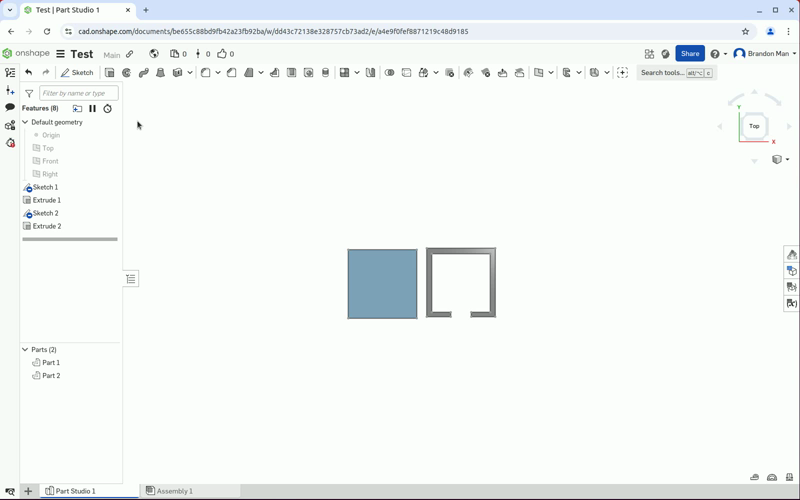
key(up, 3)
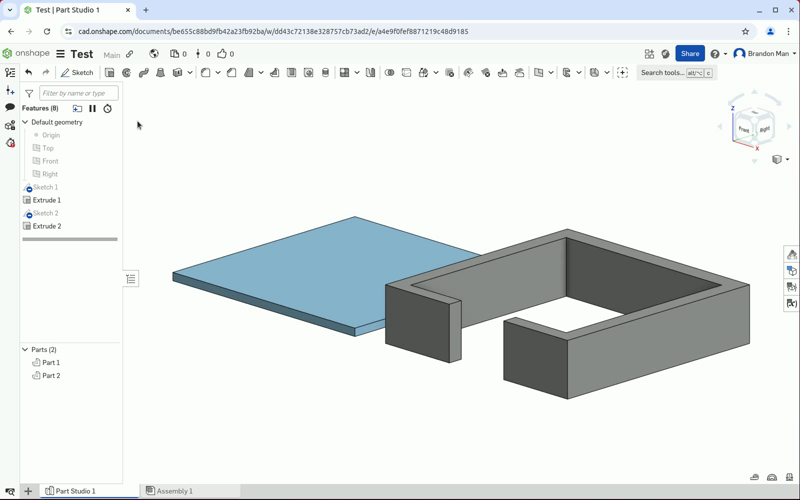
key(left, 3)
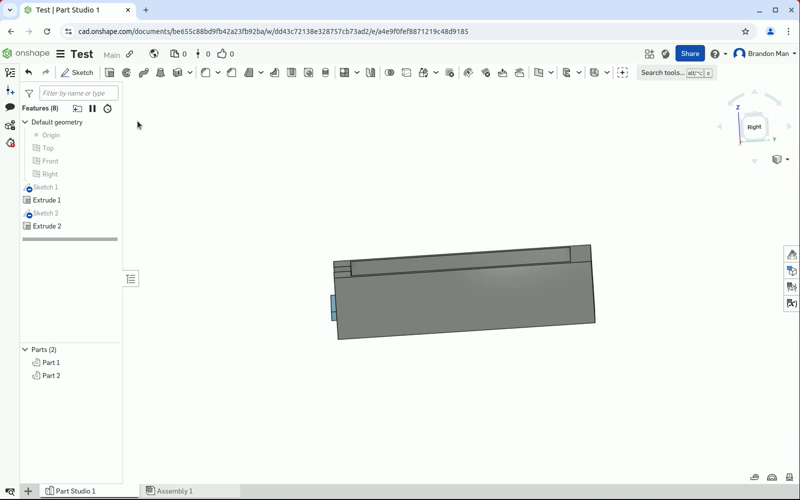
key(right, 3)
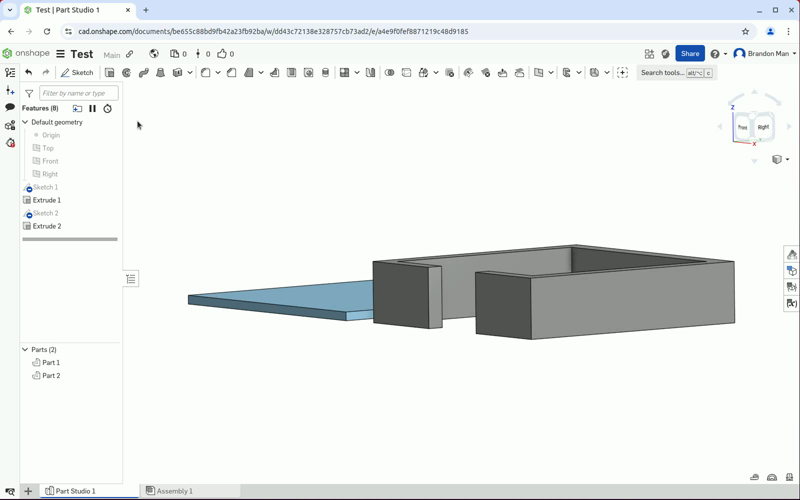
key(down, 3)
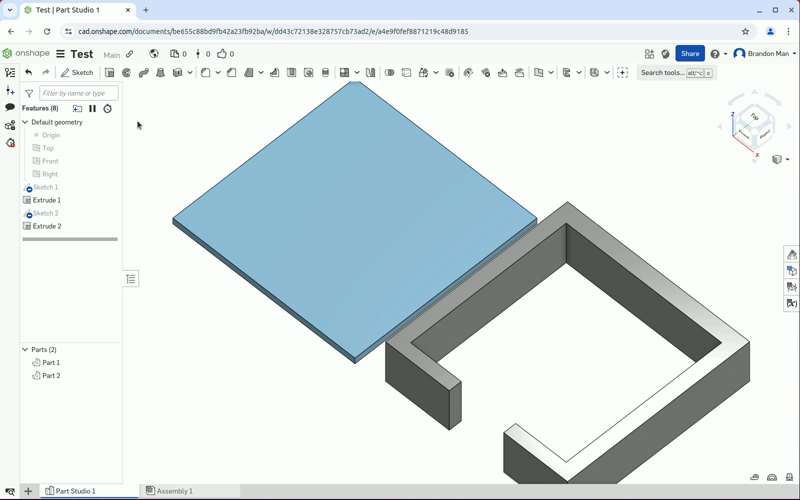
mouse_move(73, 189)
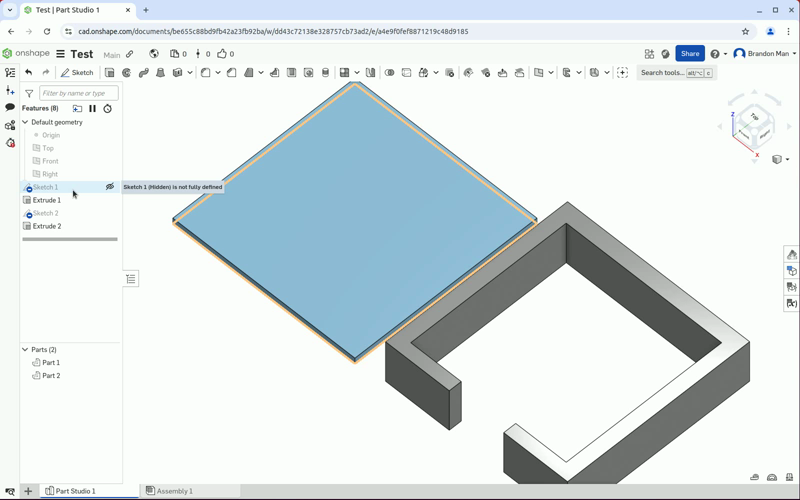
click(73, 189)